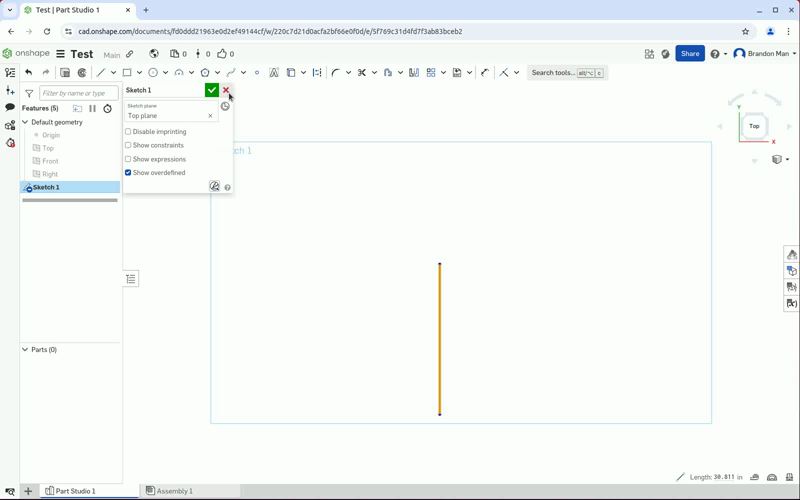
key(shift+h)
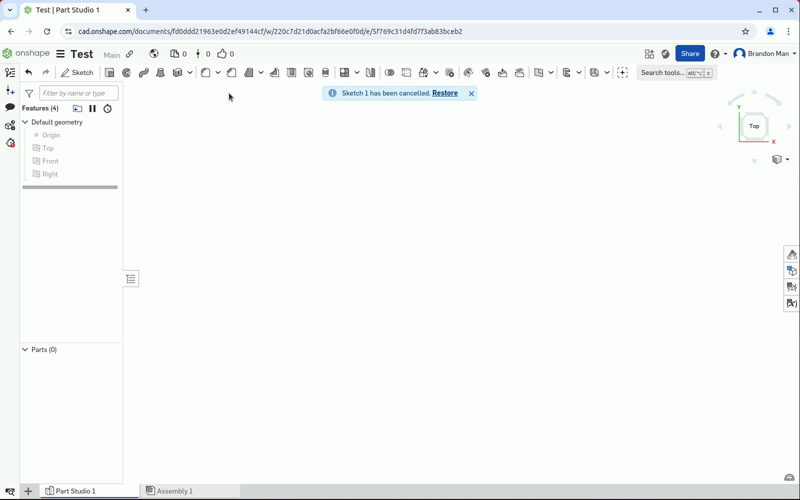
mouse_move(73, 352)
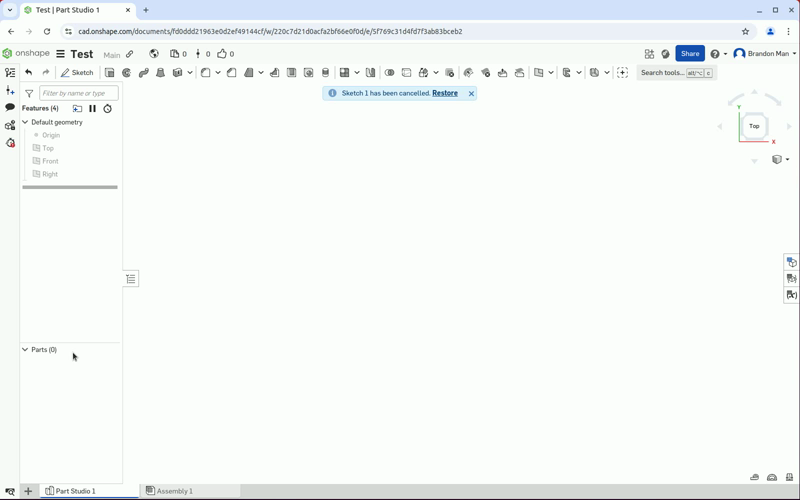
key(y)
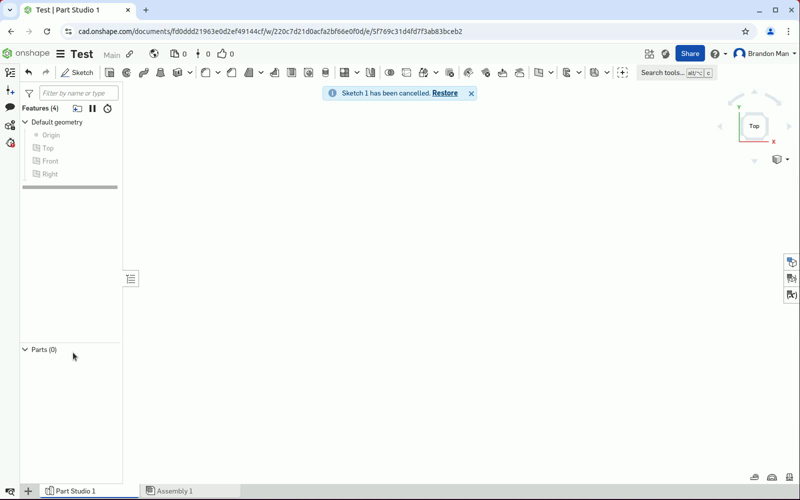
key(shift+p)
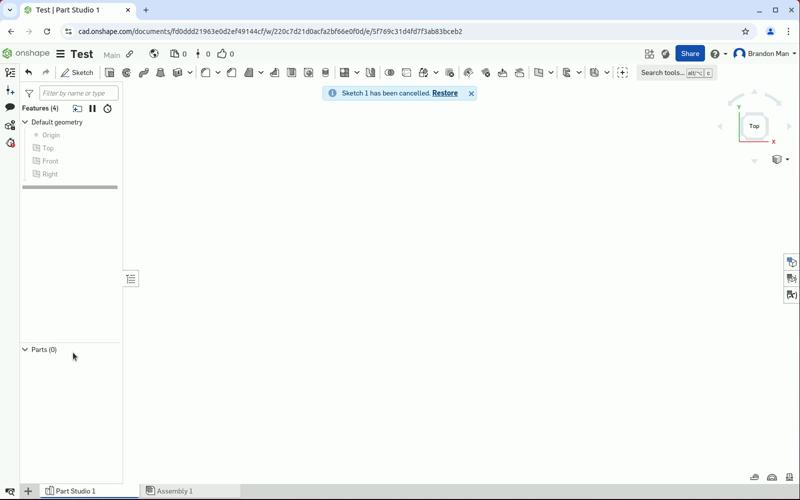
key(space)
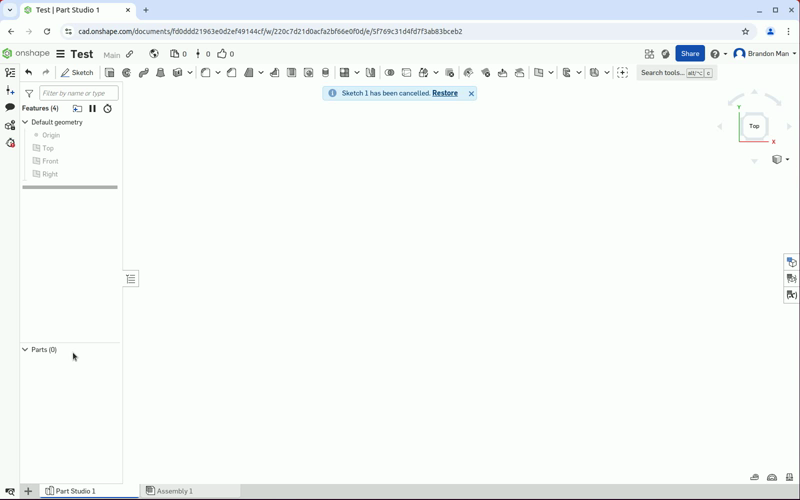
key_down(shift)
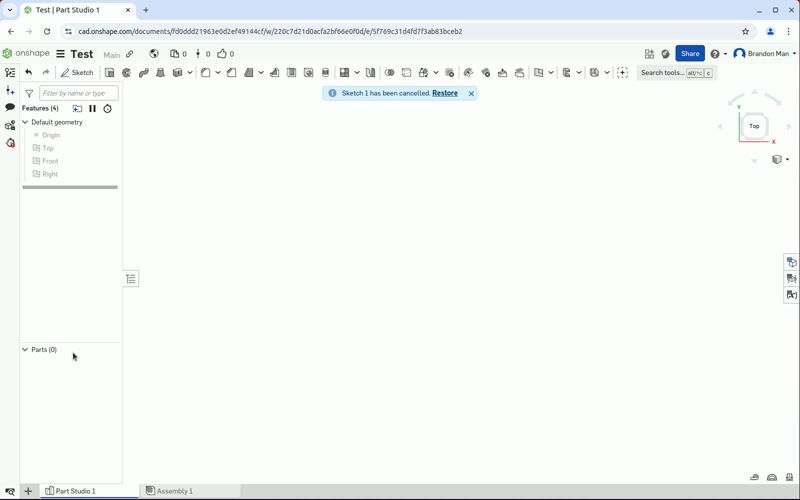
key(up)
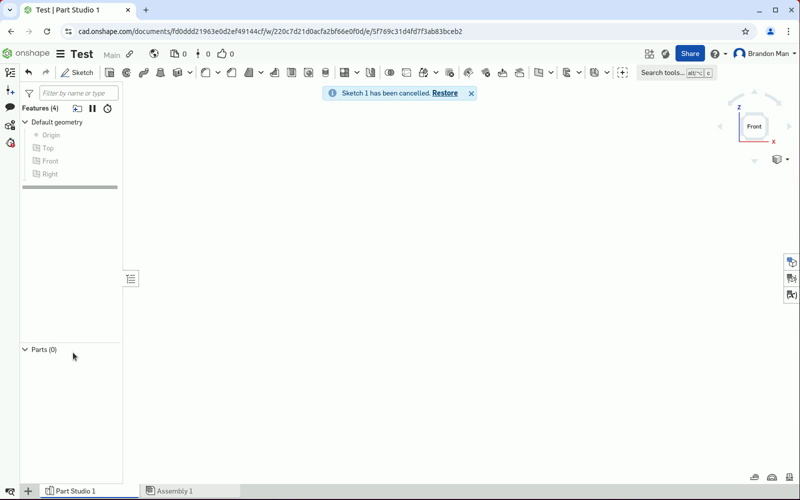
key_up(shift)
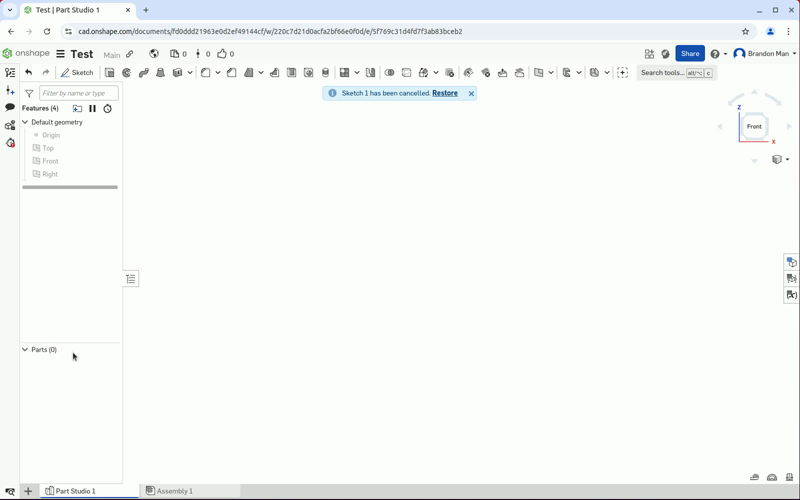
mouse_move(73, 352)
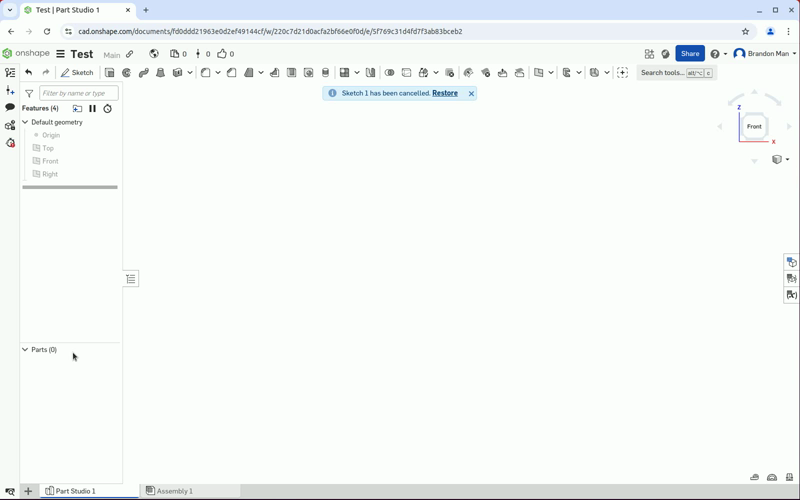
key(shift+y)
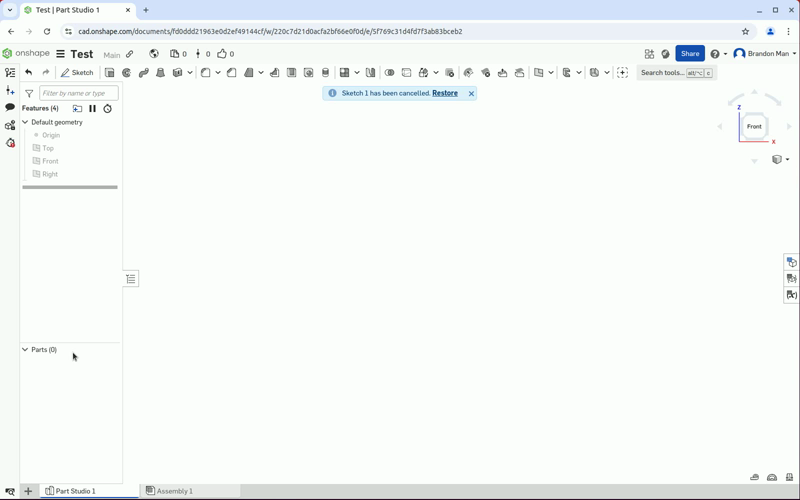
key(shift+s)
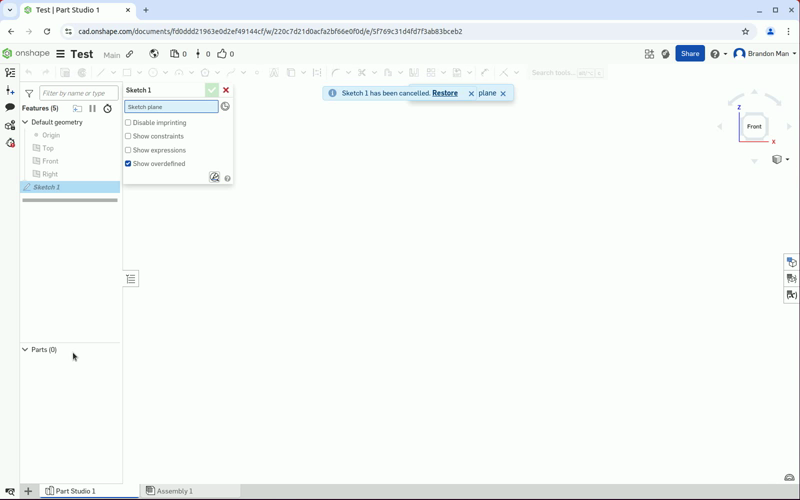
mouse_move(73, 163)
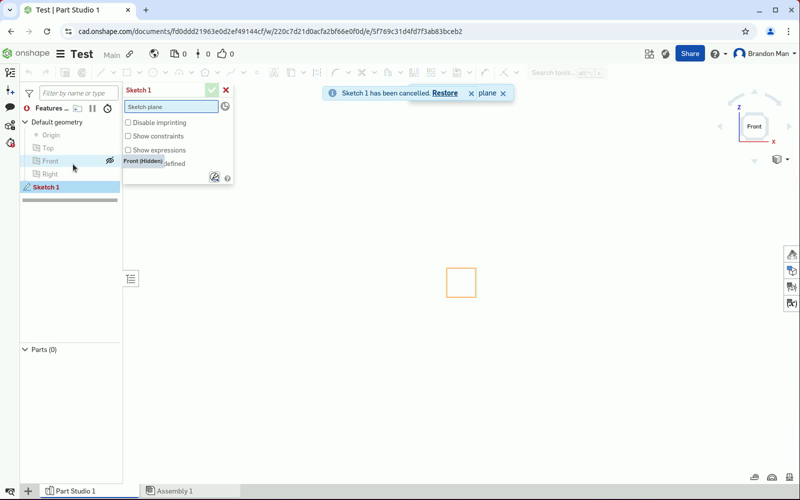
click(73, 163)
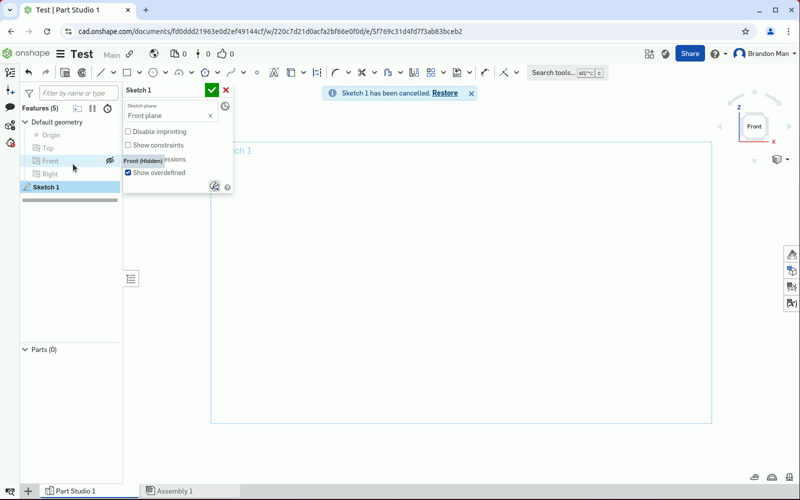
mouse_move(73, 352)
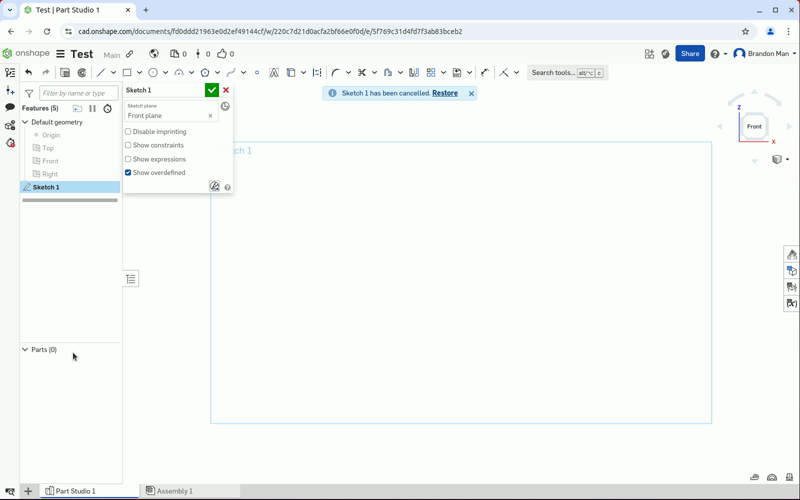
key(y)
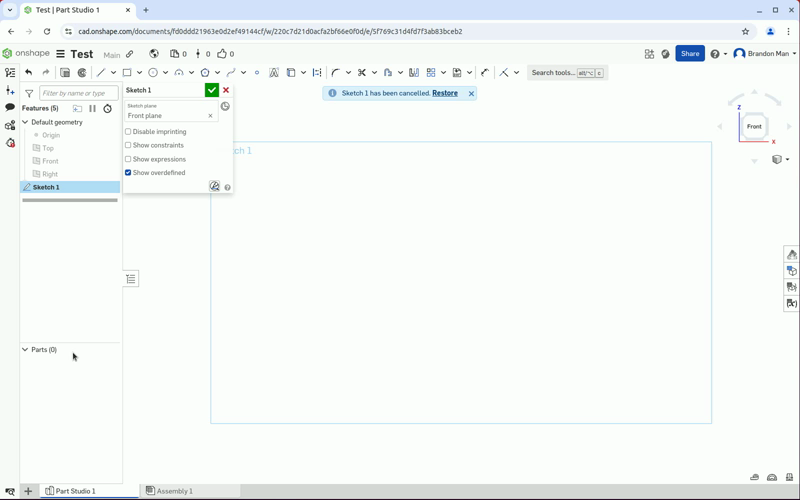
key(c)
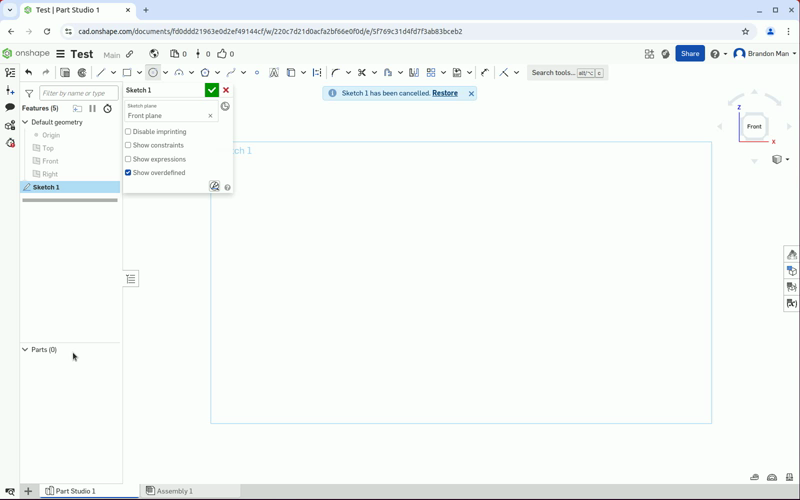
key_down(shift)
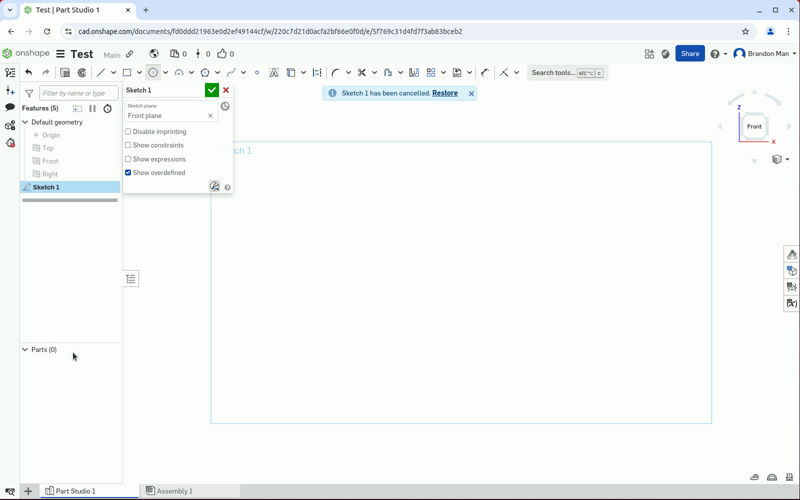
mouse_move(461, 282)
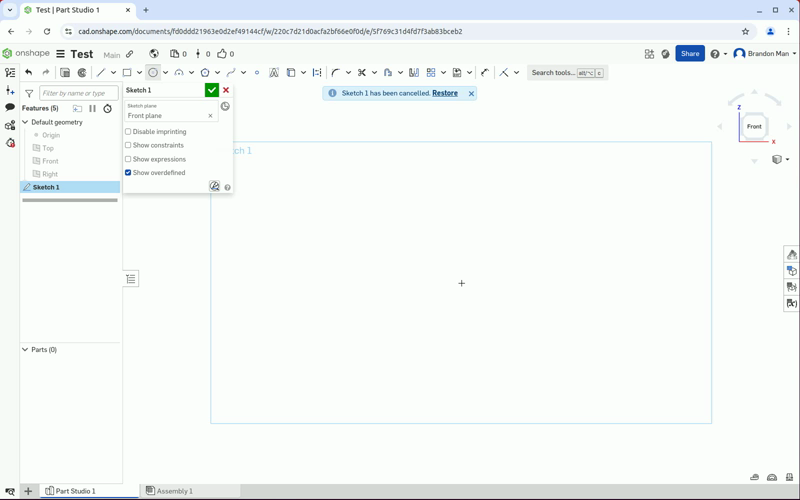
click(461, 282)
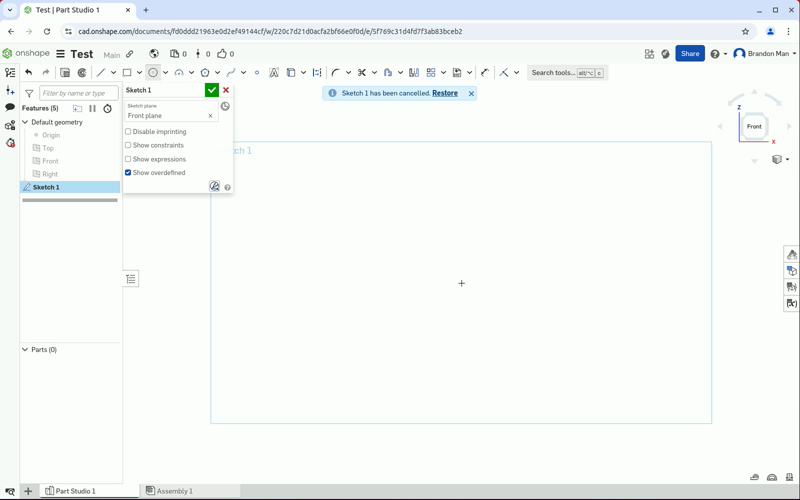
key_up(shift)
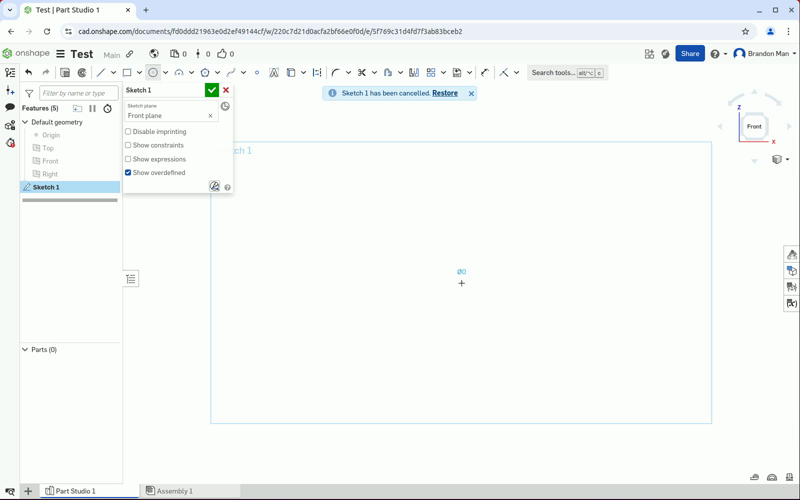
mouse_move(495, 282)
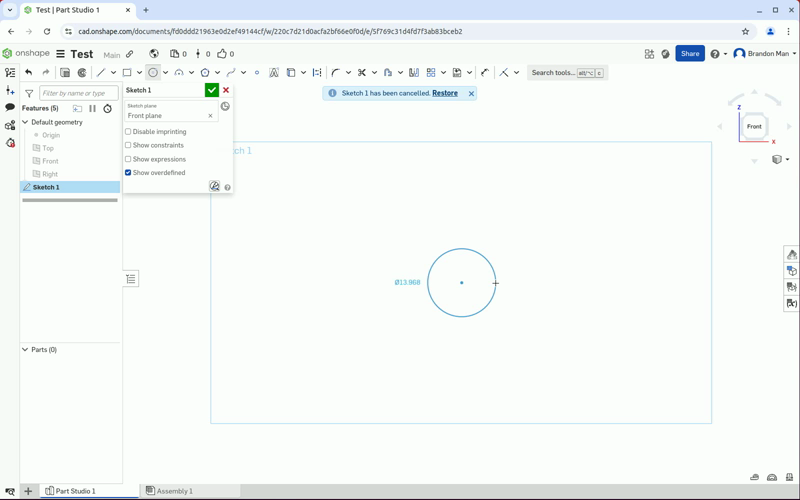
click(495, 282)
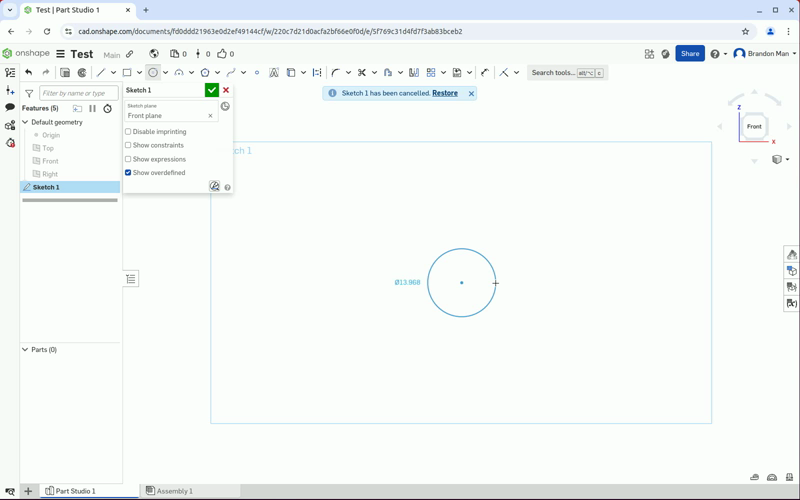
key(esc)
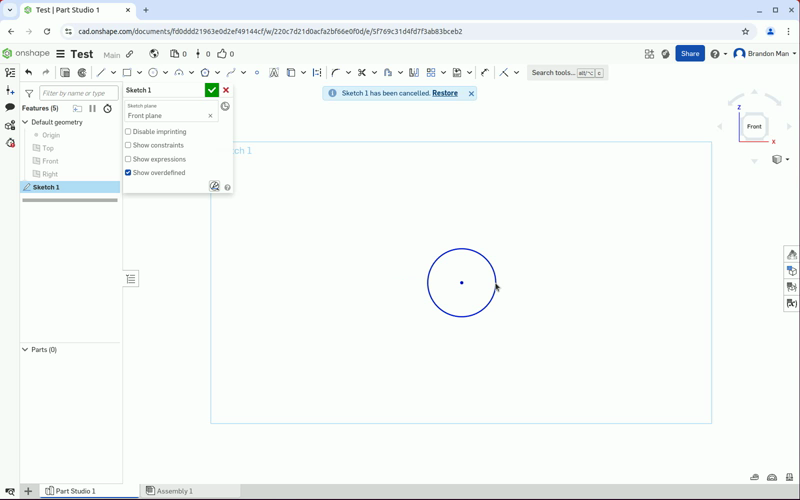
key(c)
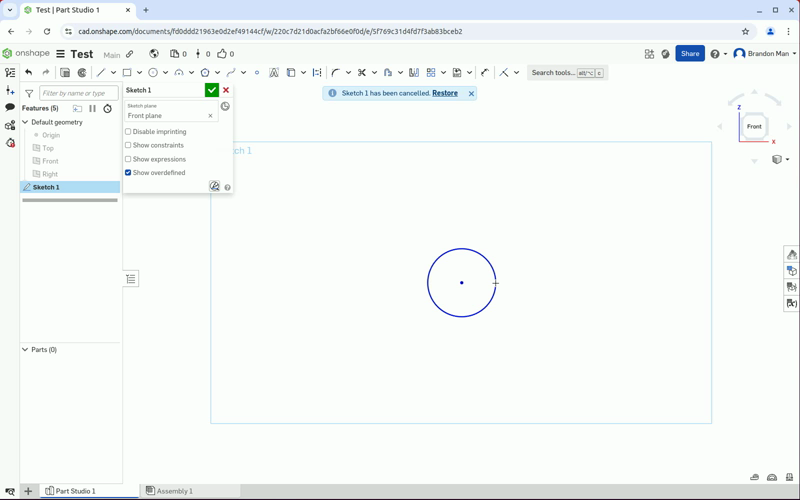
key_down(shift)
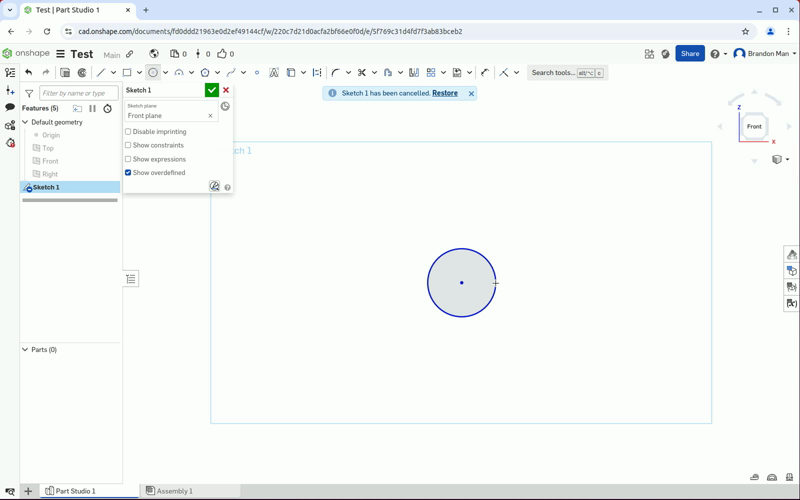
mouse_move(461, 282)
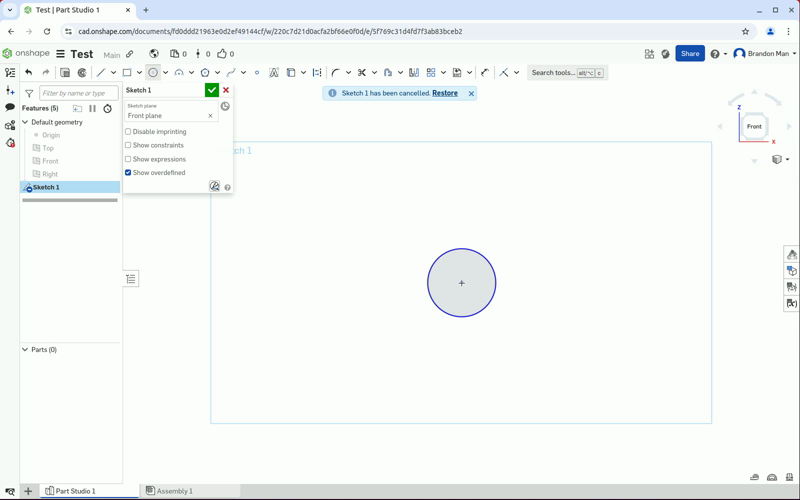
click(461, 282)
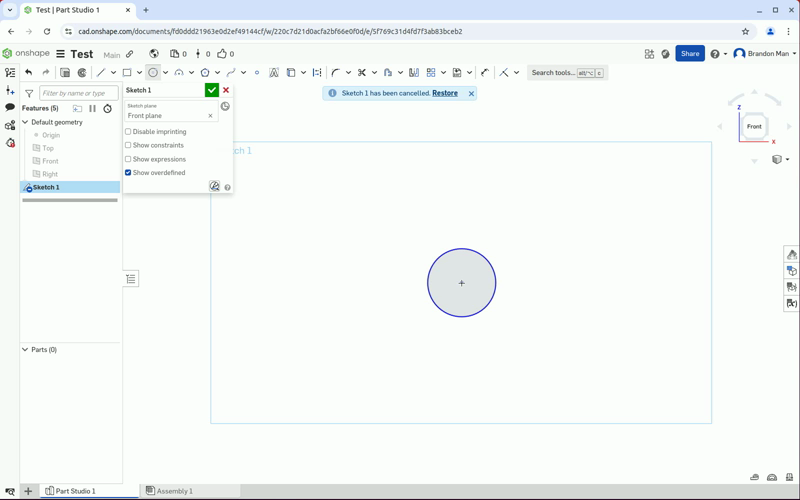
key_up(shift)
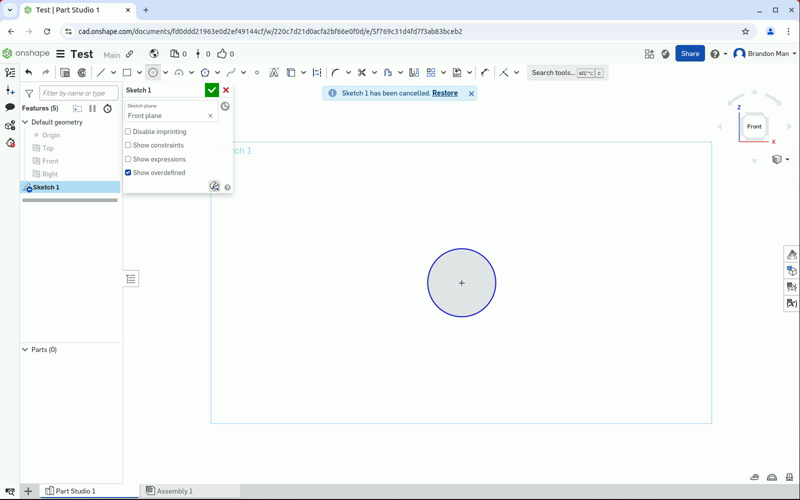
mouse_move(485, 282)
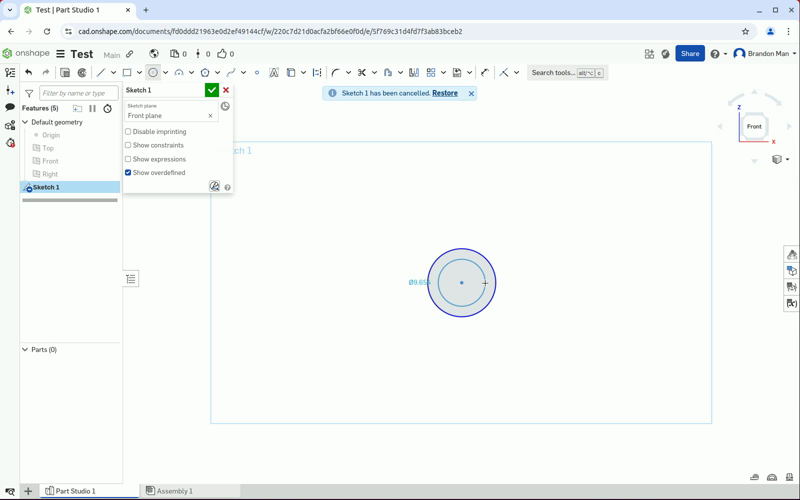
click(485, 282)
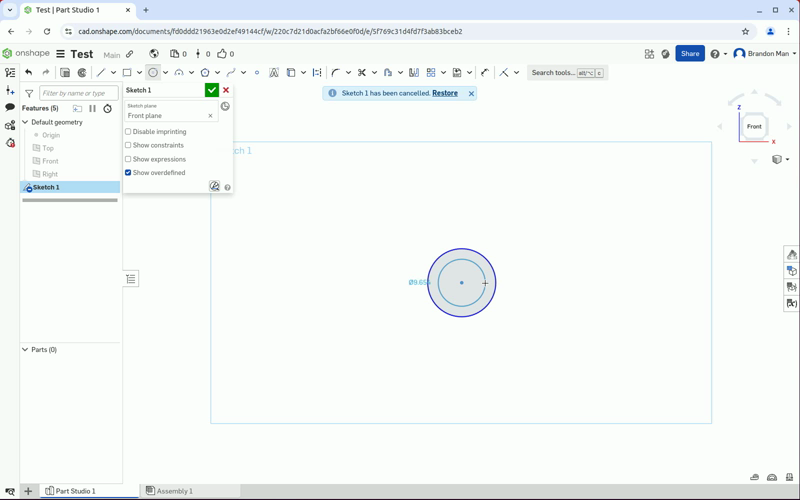
key(esc)
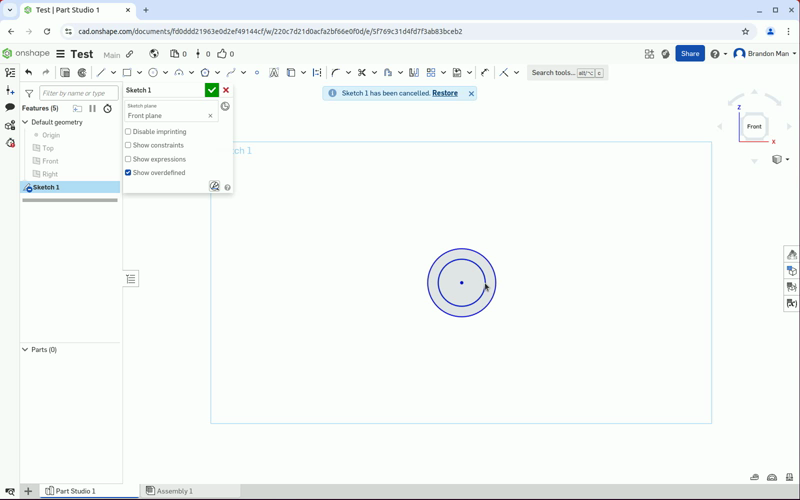
mouse_move(448, 260)
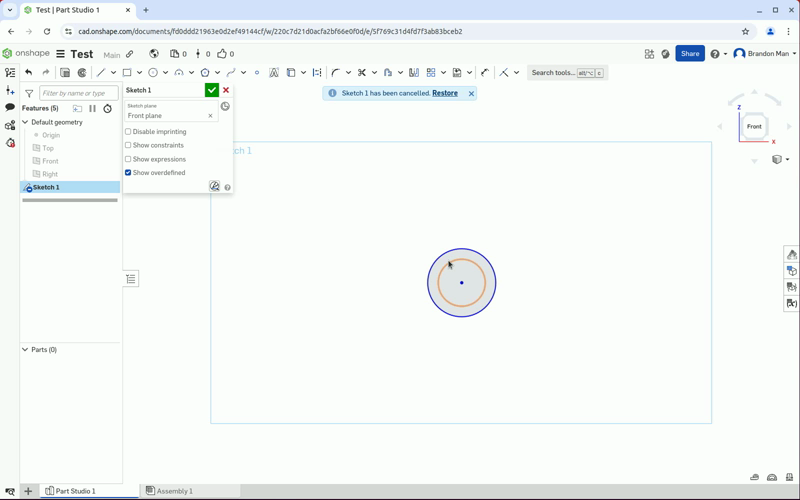
click(448, 260)
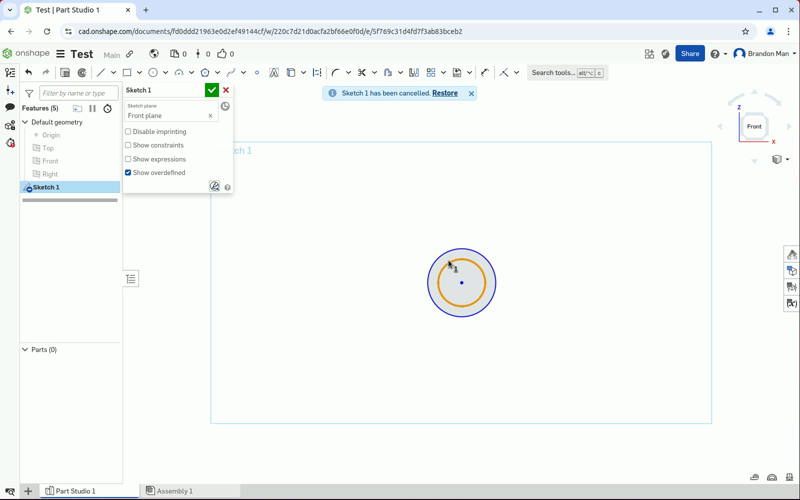
mouse_move(73, 352)
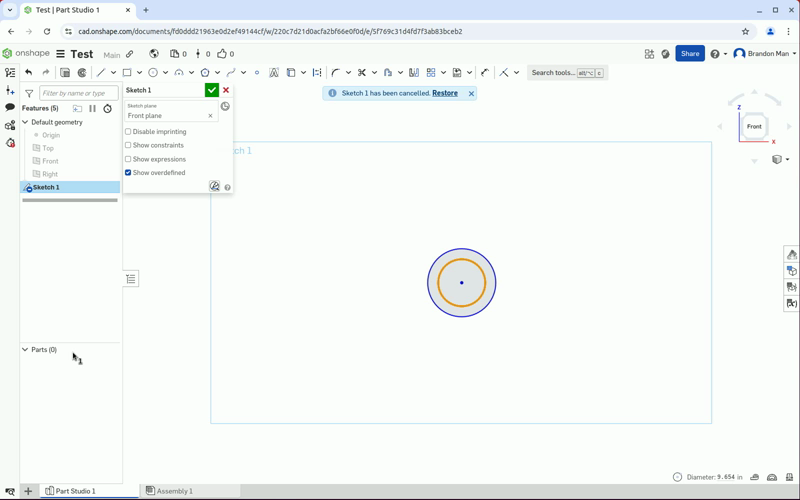
key(shift+y)
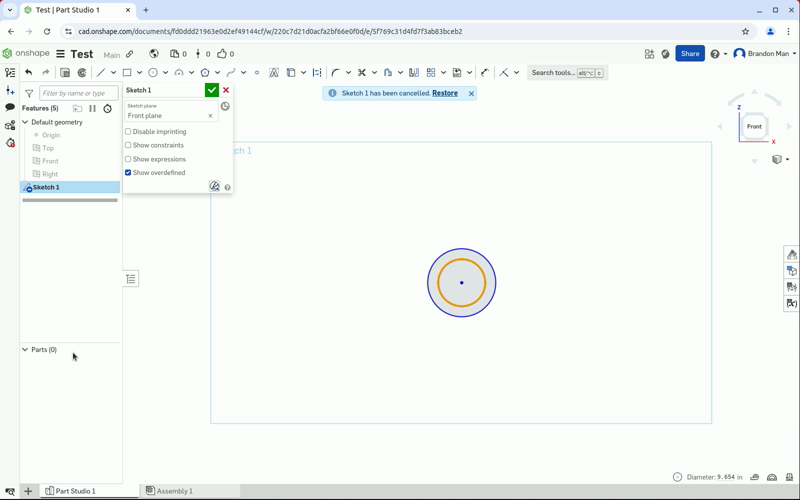
key(shift+e)
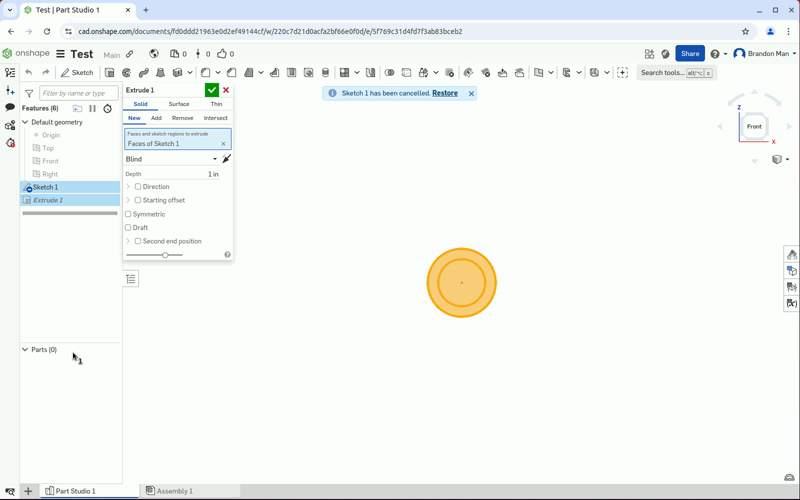
mouse_move(143, 106)
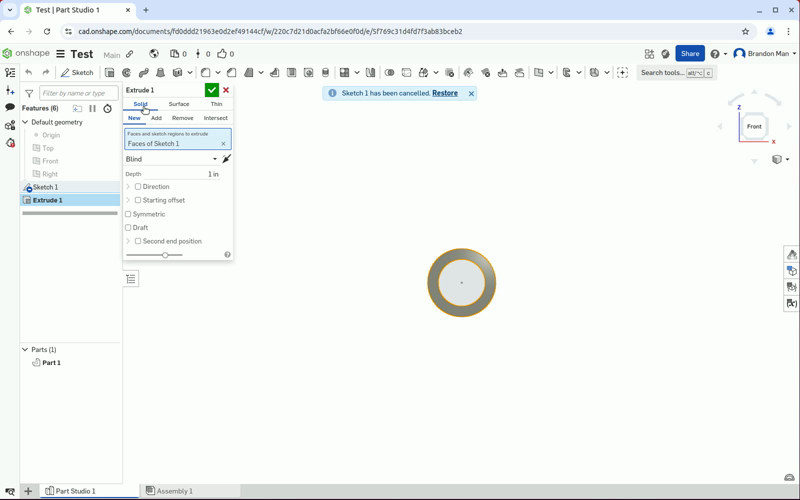
click(143, 106)
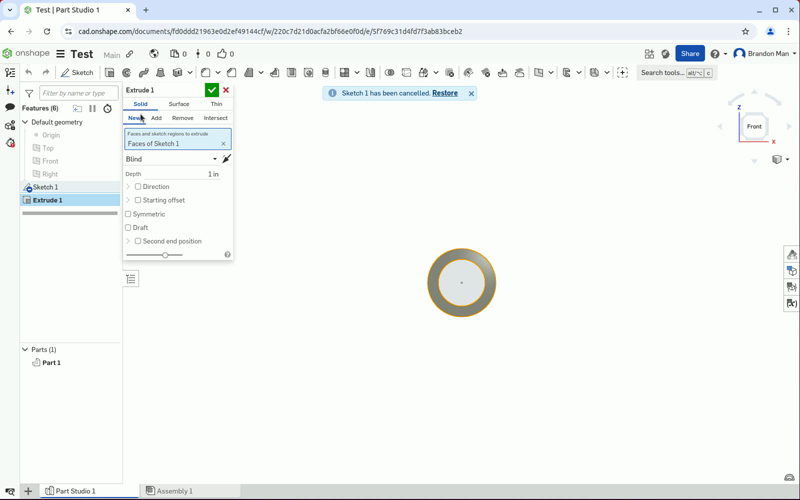
mouse_move(137, 120)
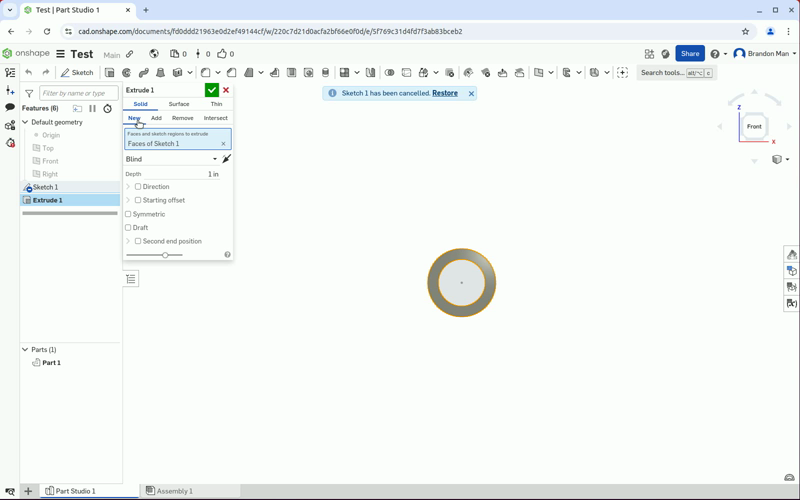
click(137, 120)
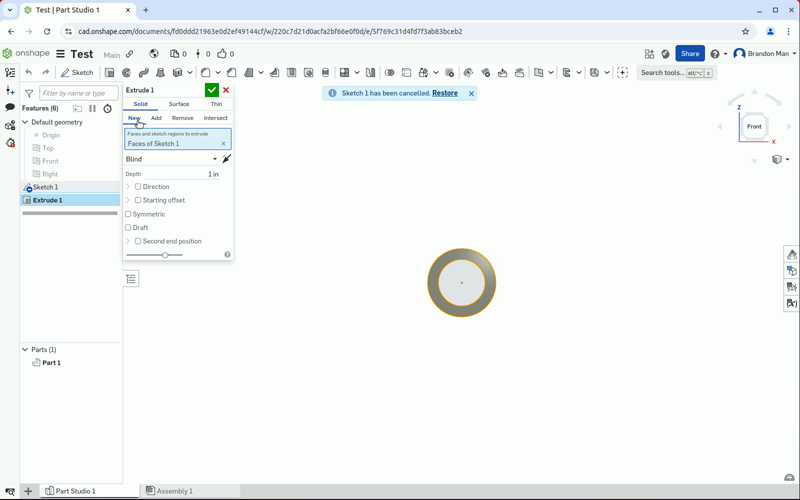
key(tab, 4)
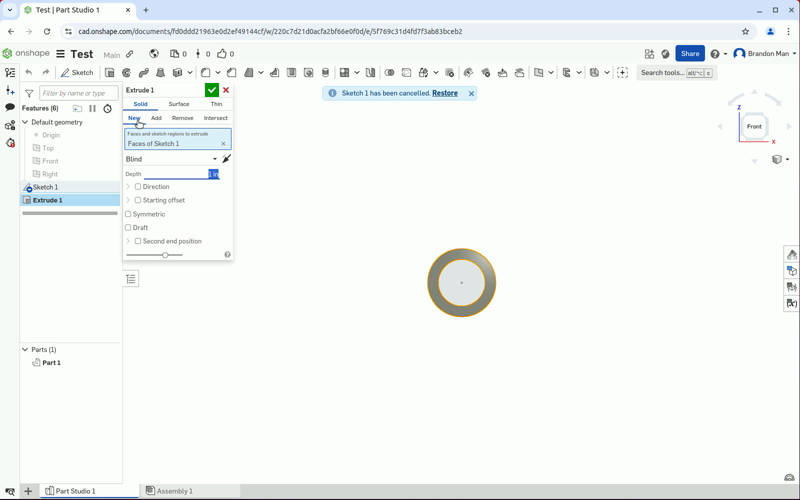
text(10.351)
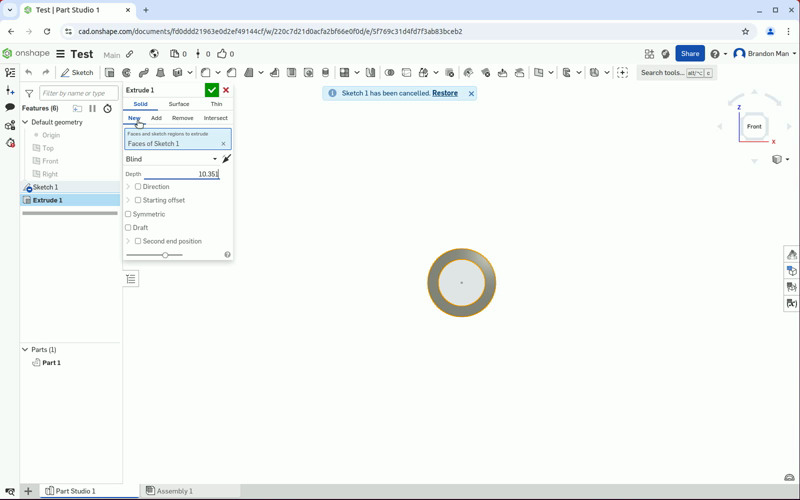
key(enter)
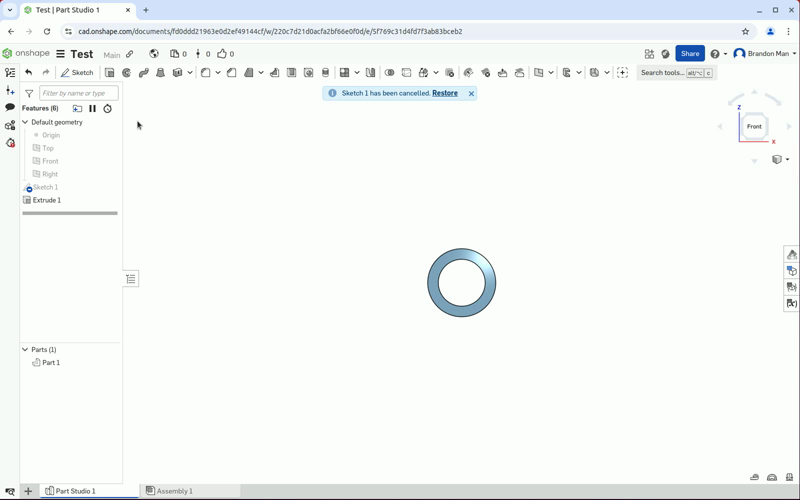
key(shift+h)
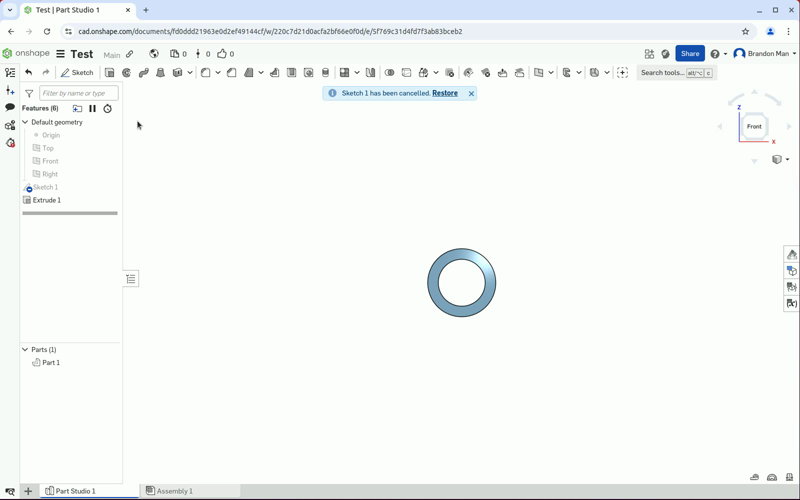
key(shift+h)
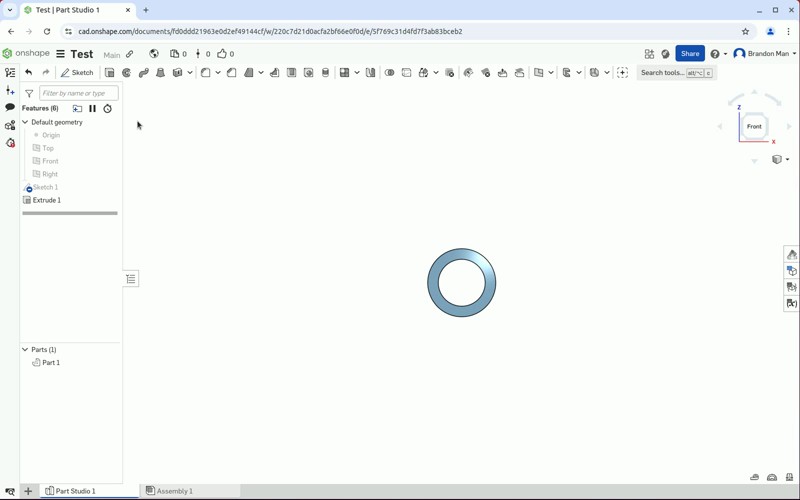
mouse_move(73, 189)
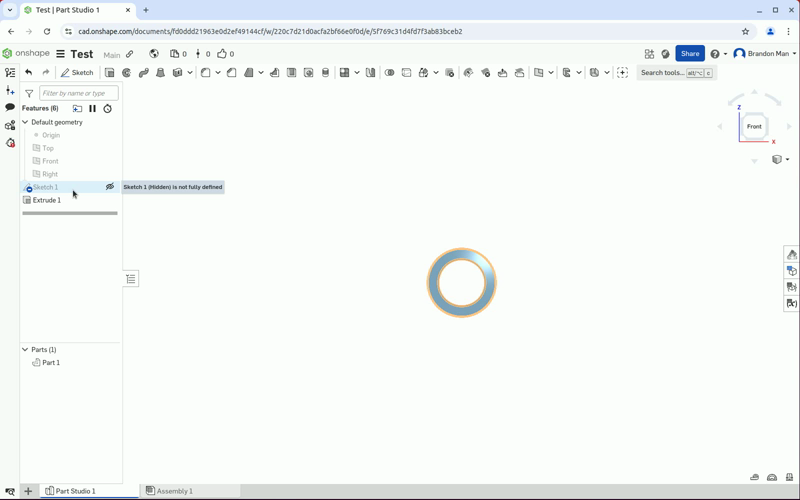
click(73, 189)
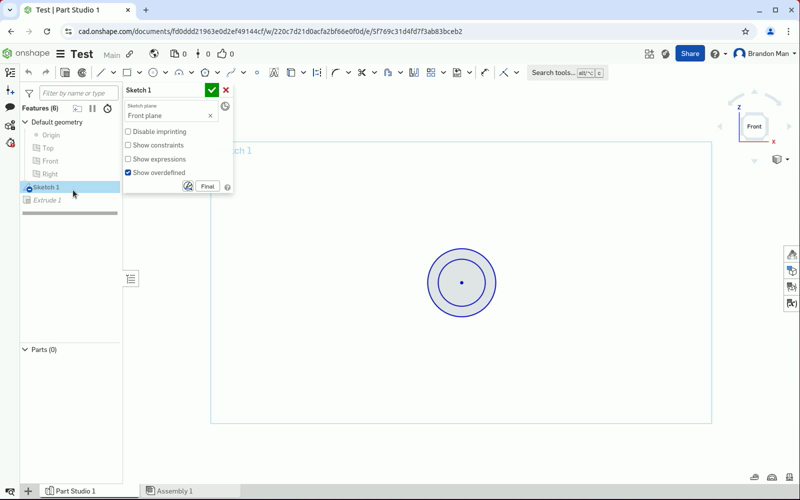
mouse_move(229, 92)
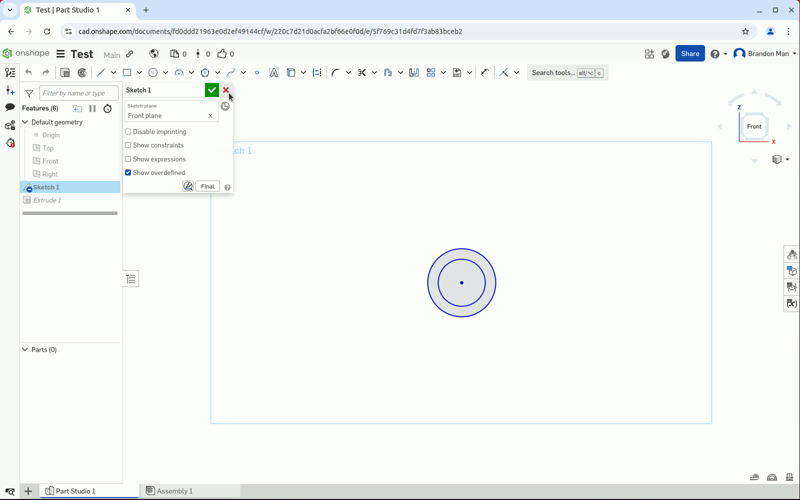
click(229, 92)
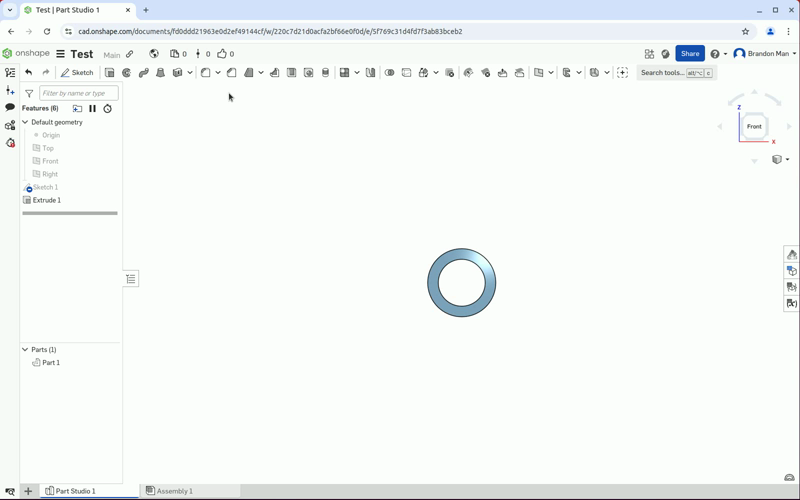
mouse_move(73, 352)
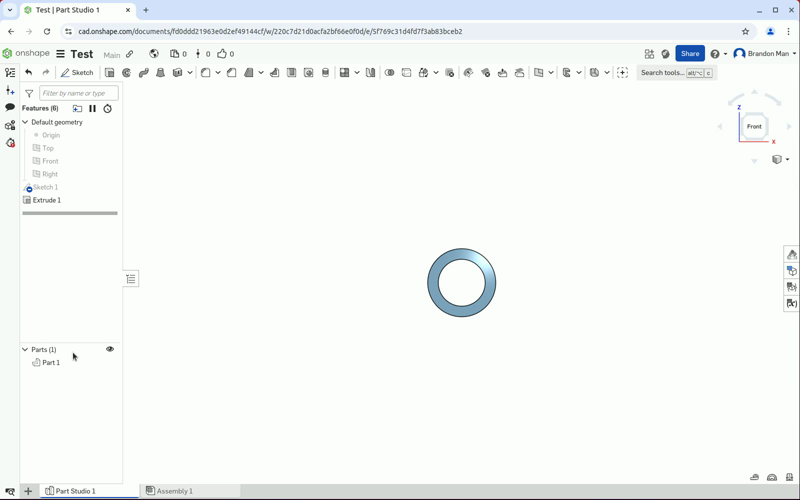
key(y)
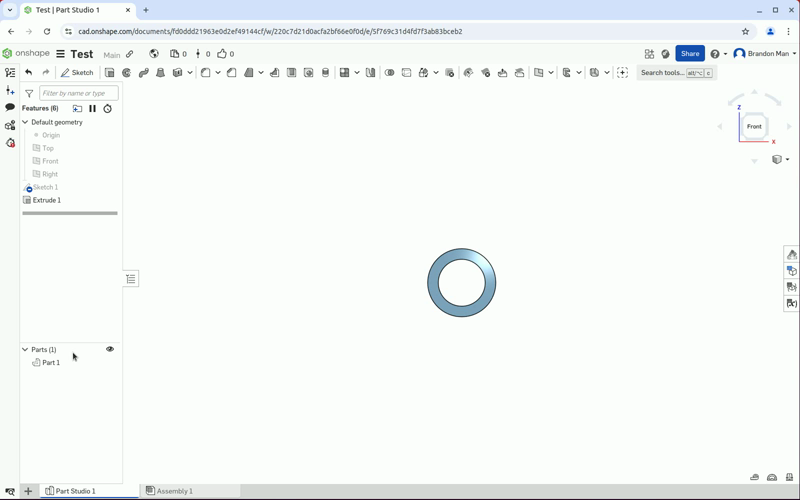
key(shift+p)
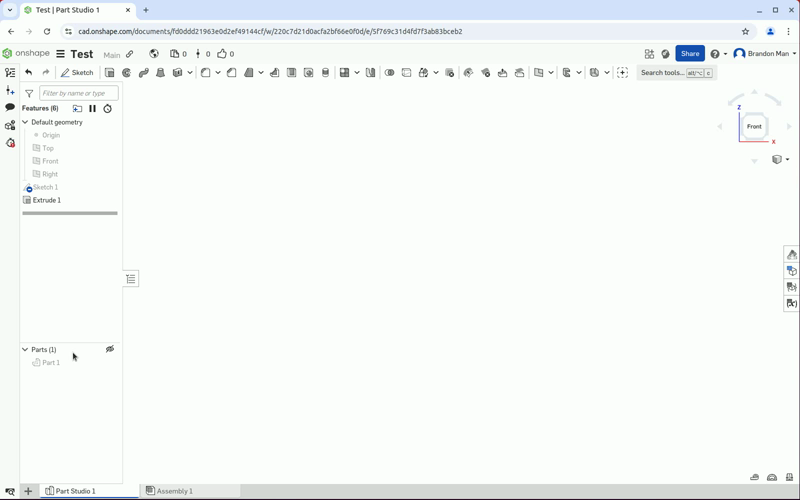
key(space)
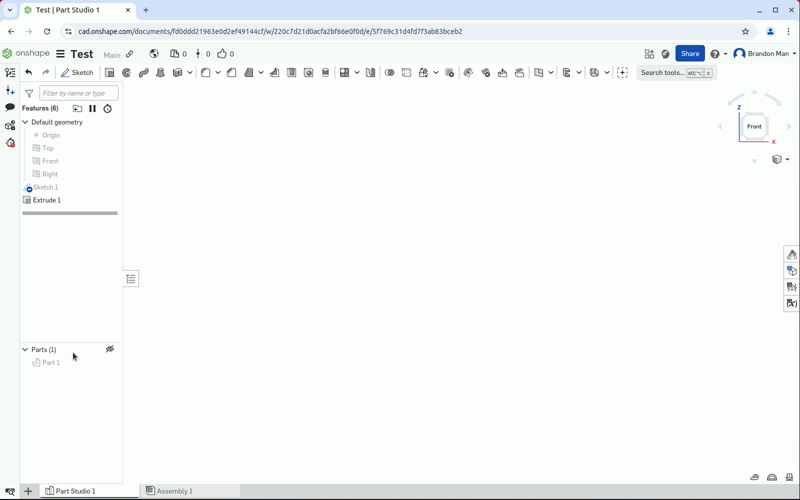
key_down(shift)
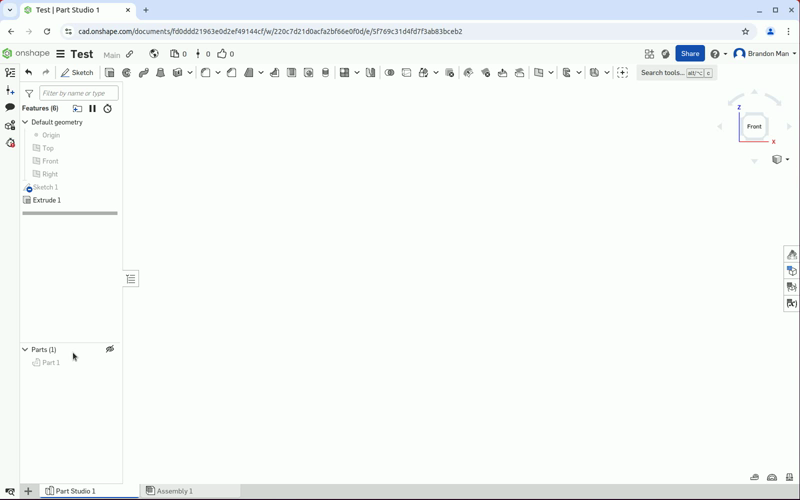
key(left)
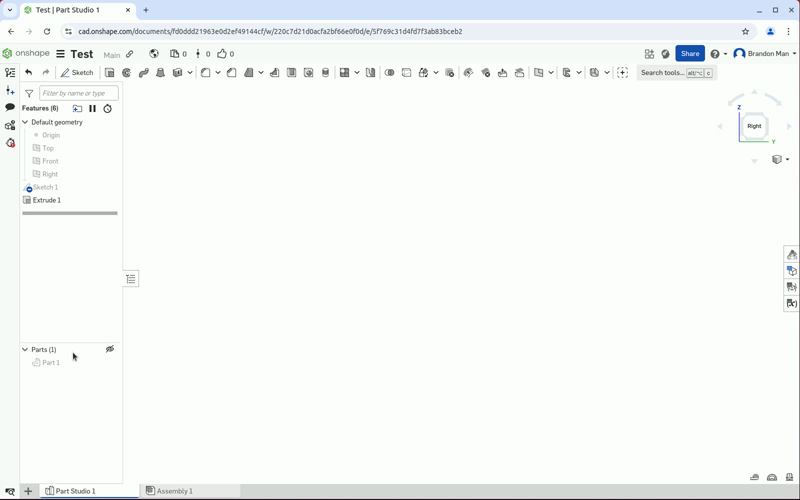
key_up(shift)
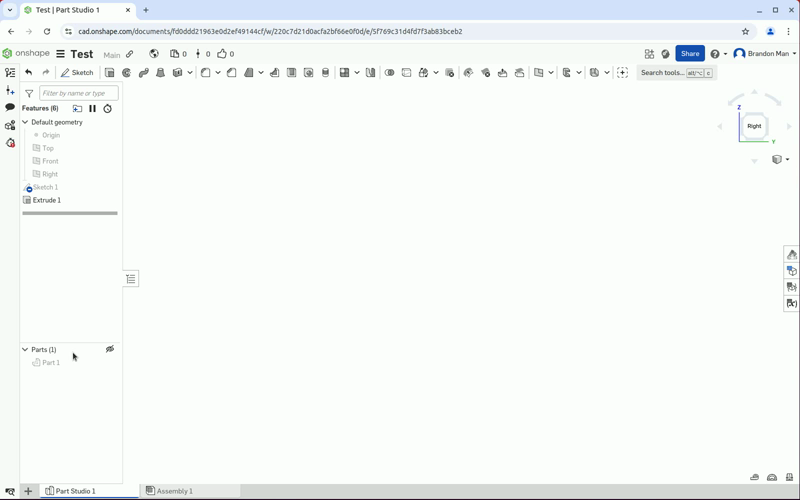
mouse_move(73, 352)
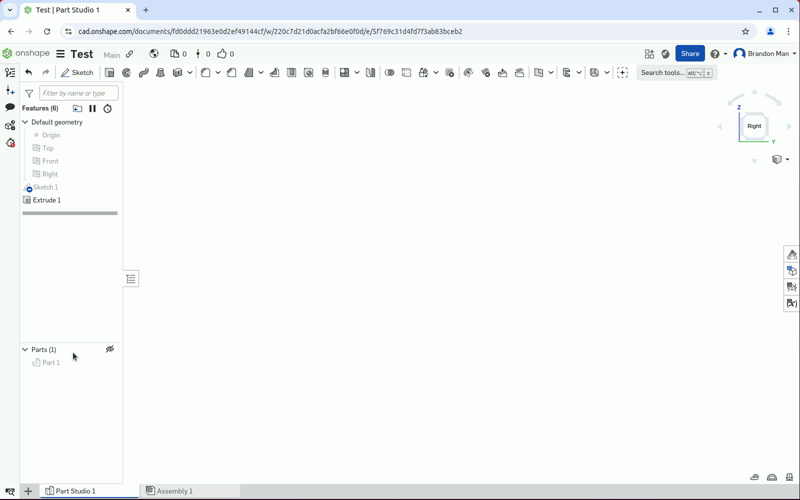
key(shift+y)
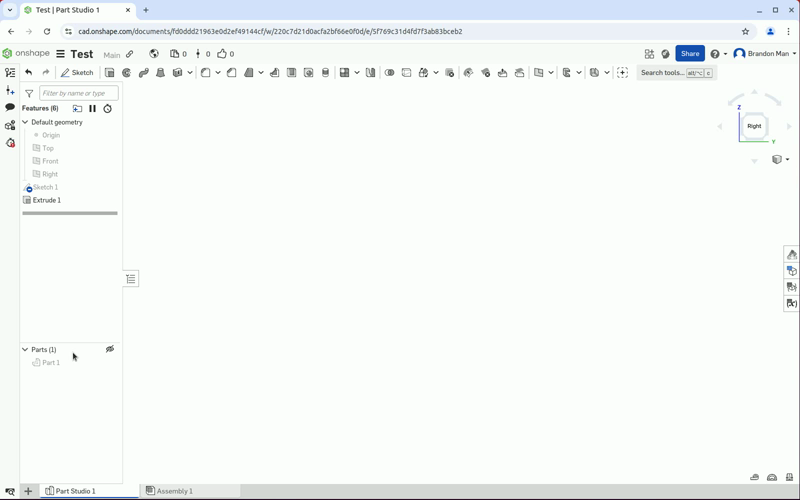
key(shift+s)
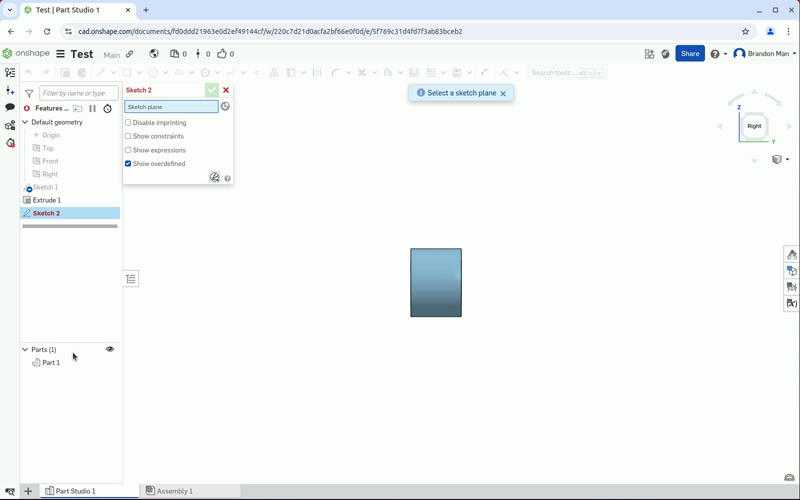
mouse_move(73, 176)
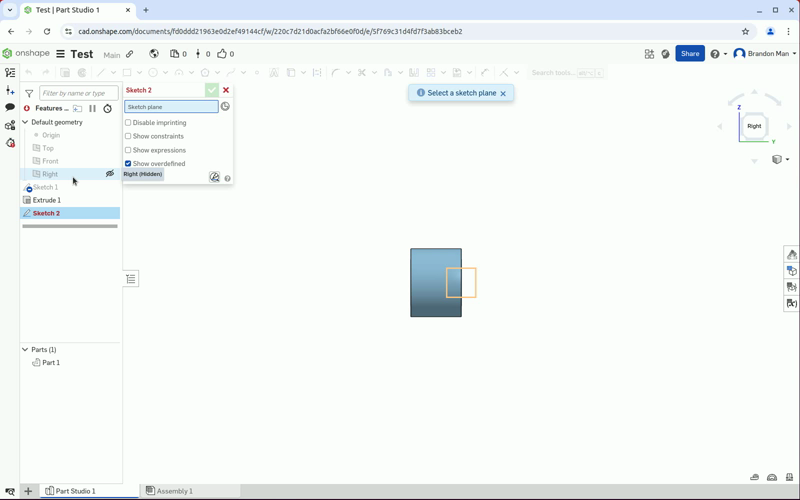
click(73, 176)
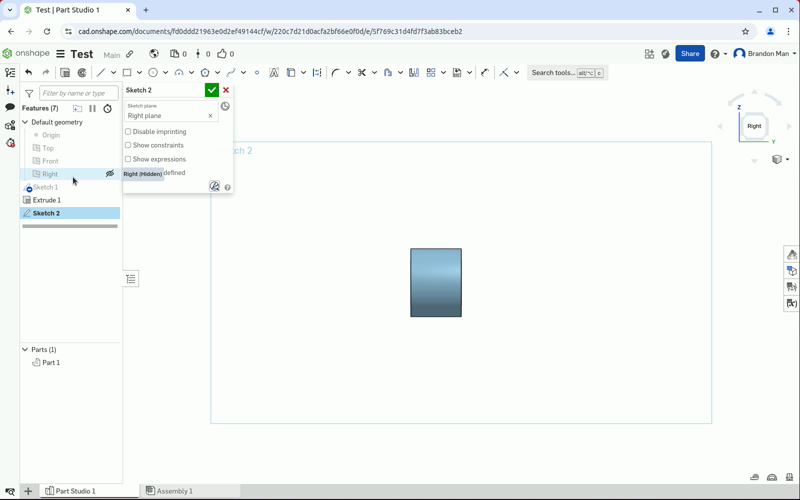
mouse_move(73, 352)
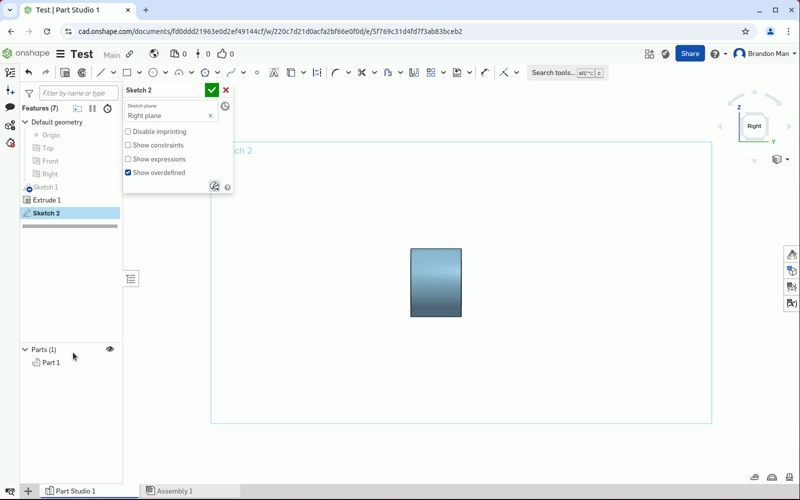
key(y)
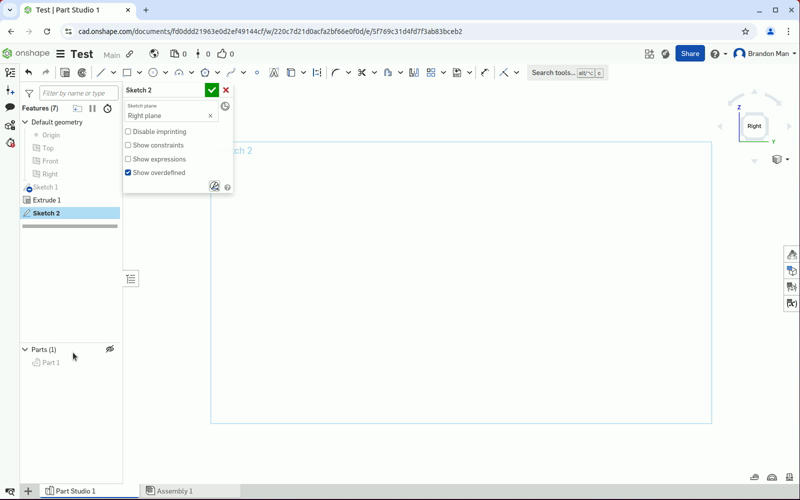
key(l)
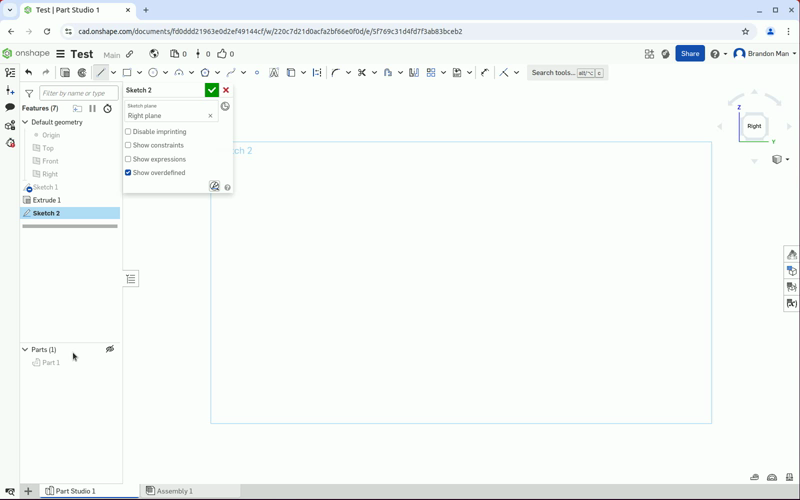
key_down(shift)
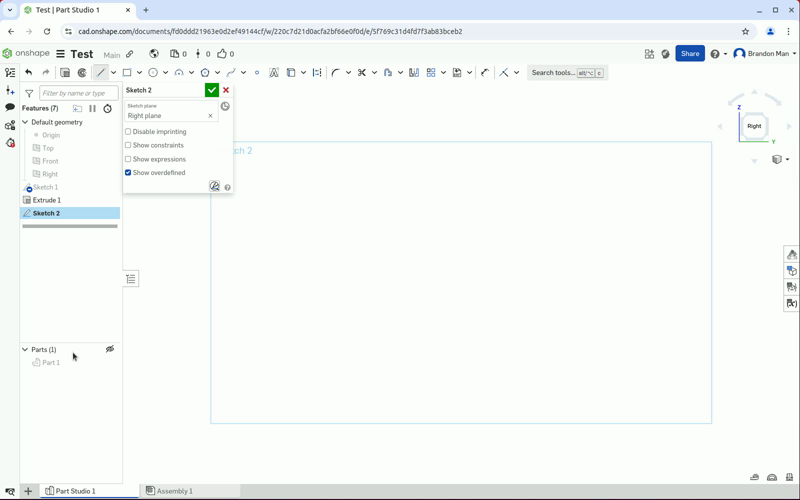
mouse_move(349, 189)
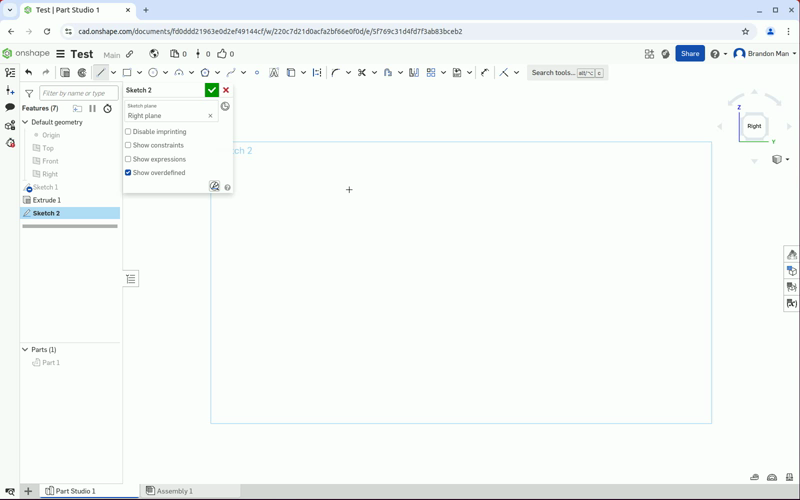
click(349, 189)
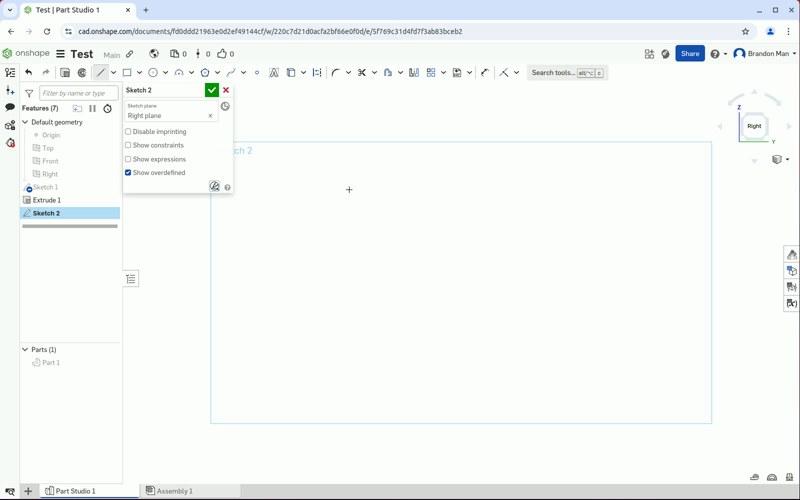
key_up(shift)
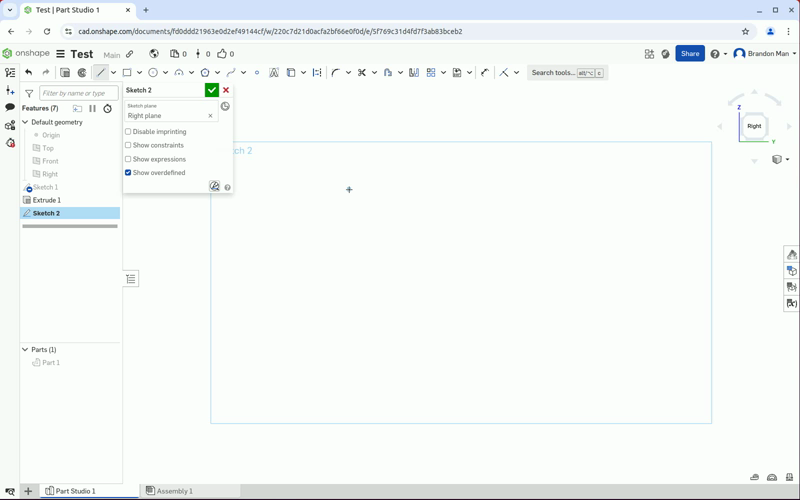
key_down(shift)
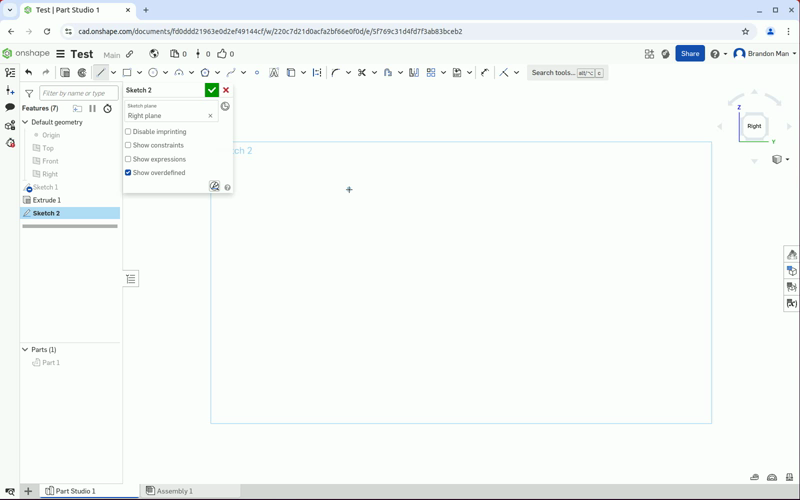
mouse_move(409, 249)
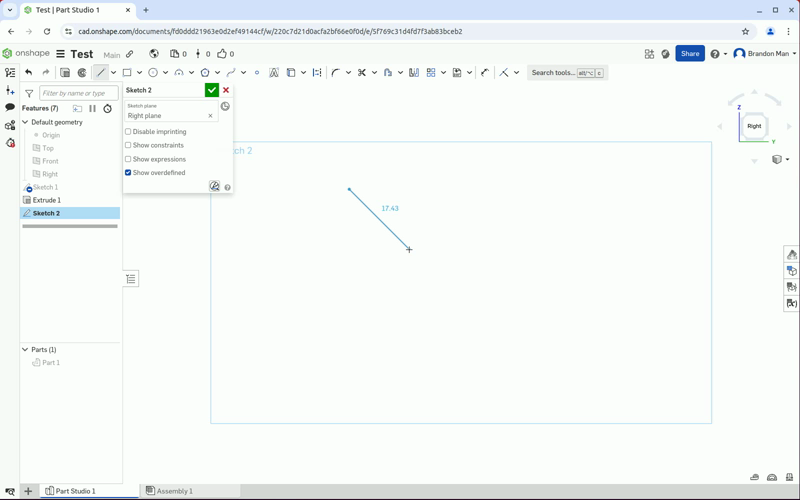
click(409, 249)
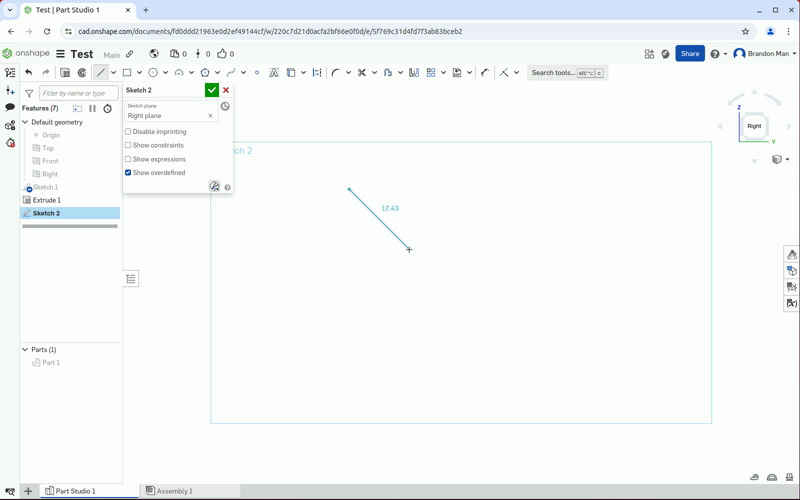
key_up(shift)
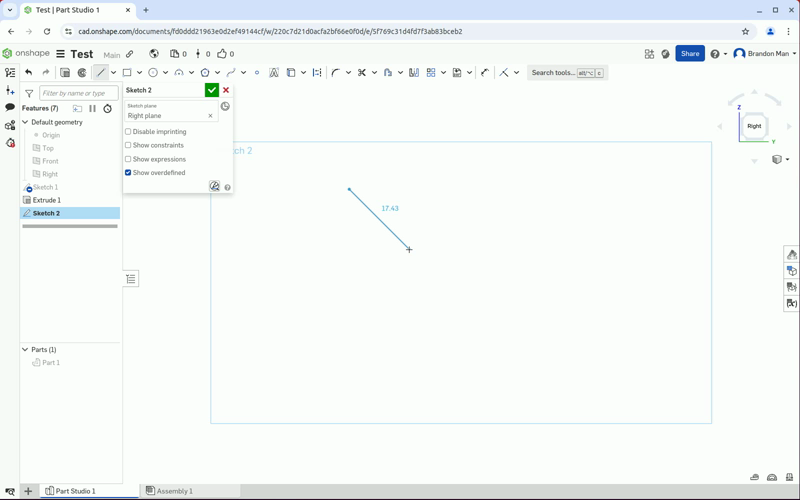
key_down(shift)
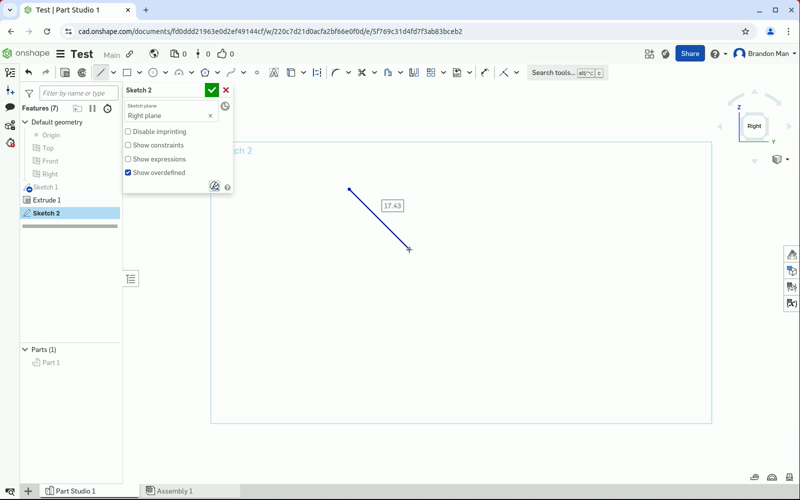
mouse_move(439, 249)
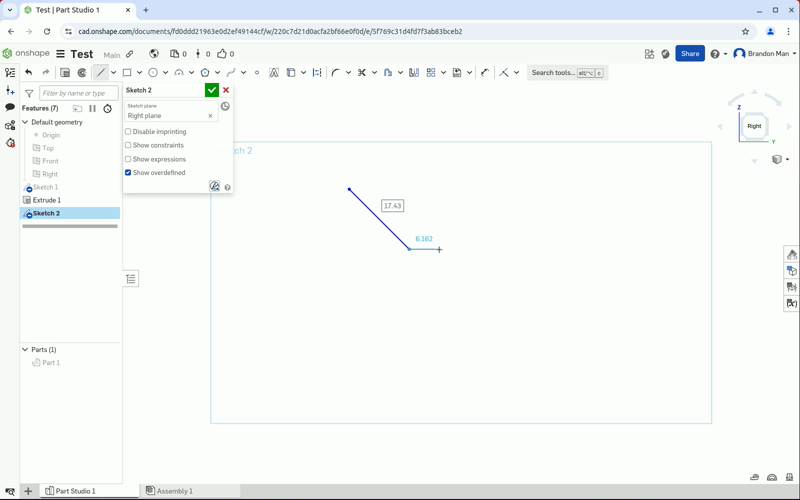
mouse_move(460, 249)
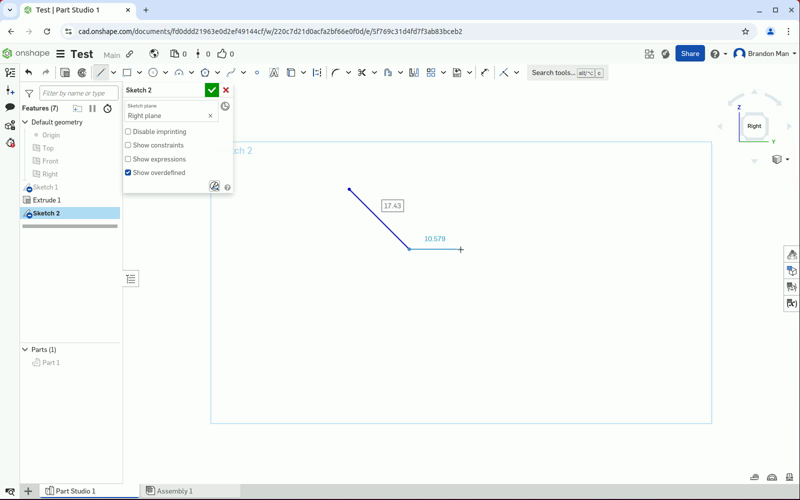
click(460, 249)
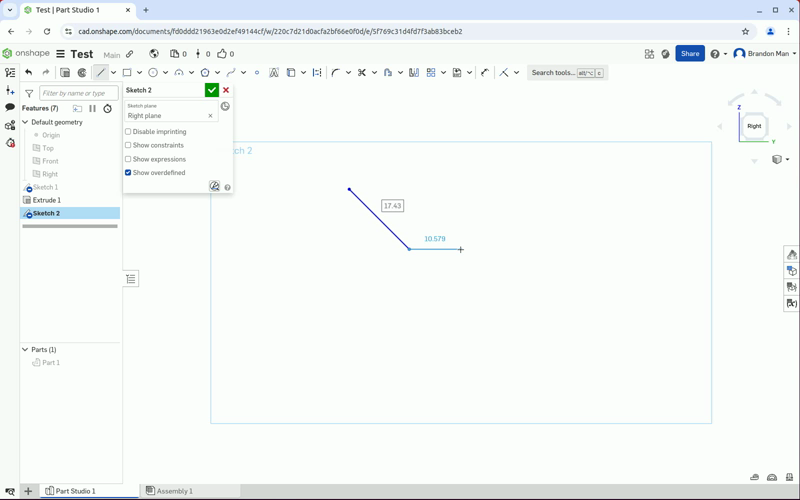
key_up(shift)
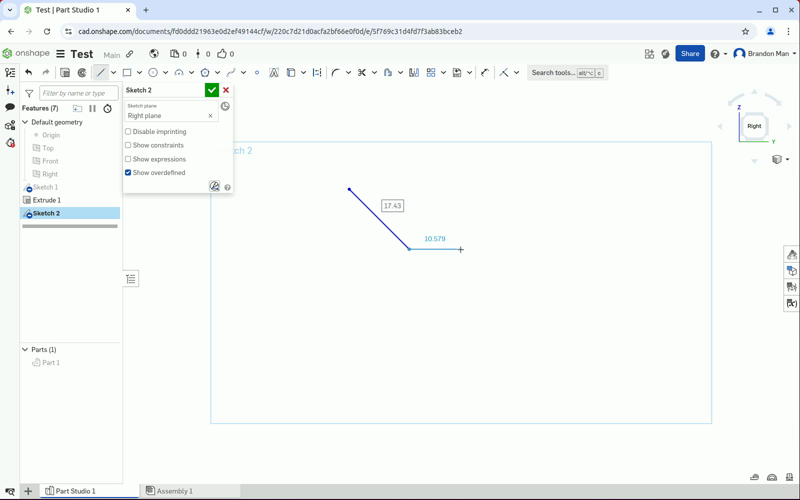
key_down(shift)
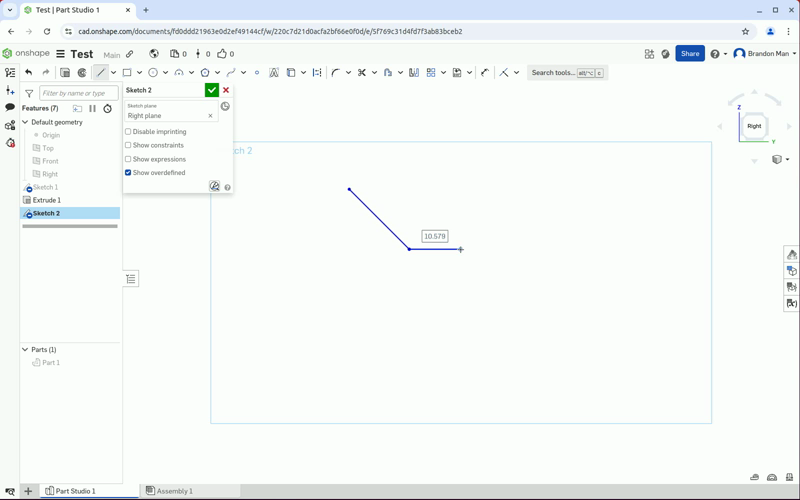
mouse_move(399, 188)
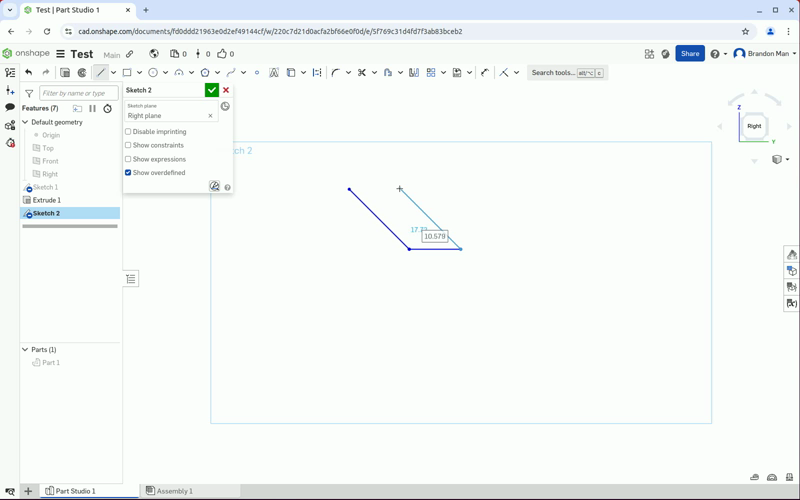
click(399, 188)
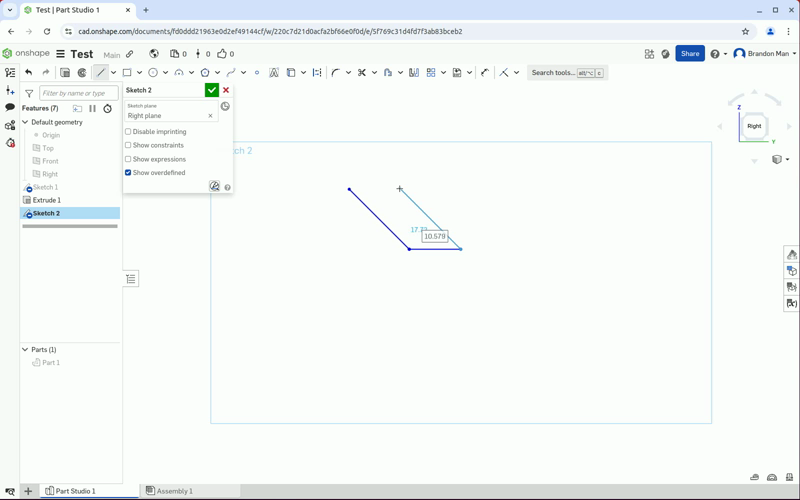
key_up(shift)
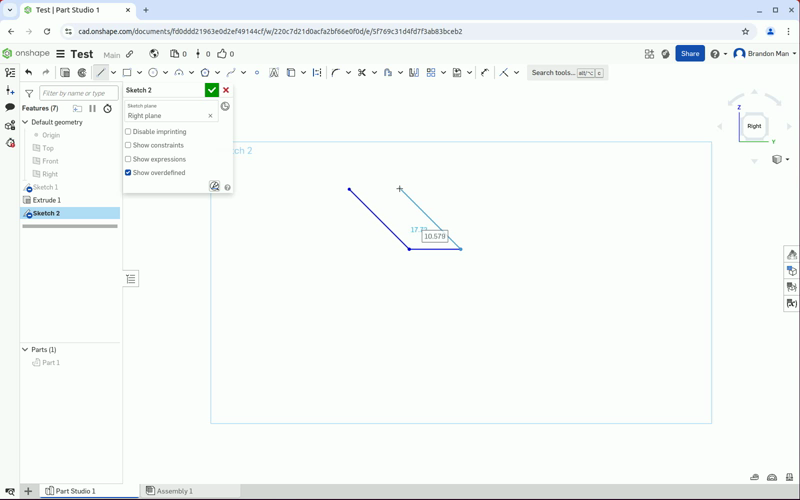
key(esc)
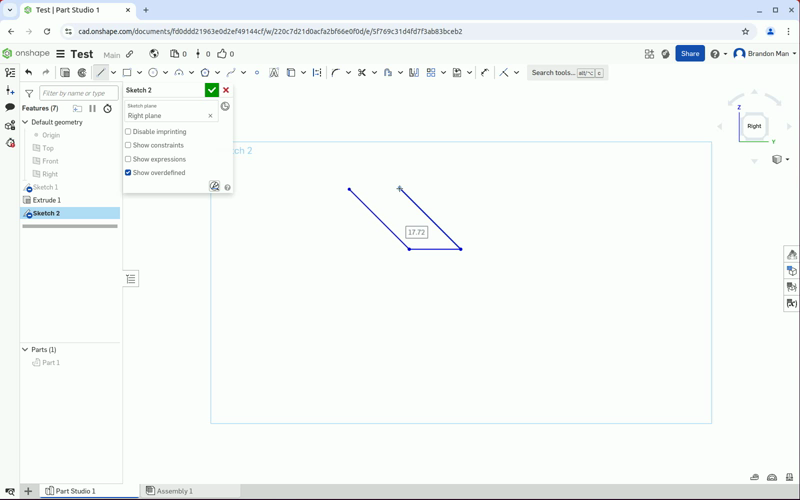
key(a)
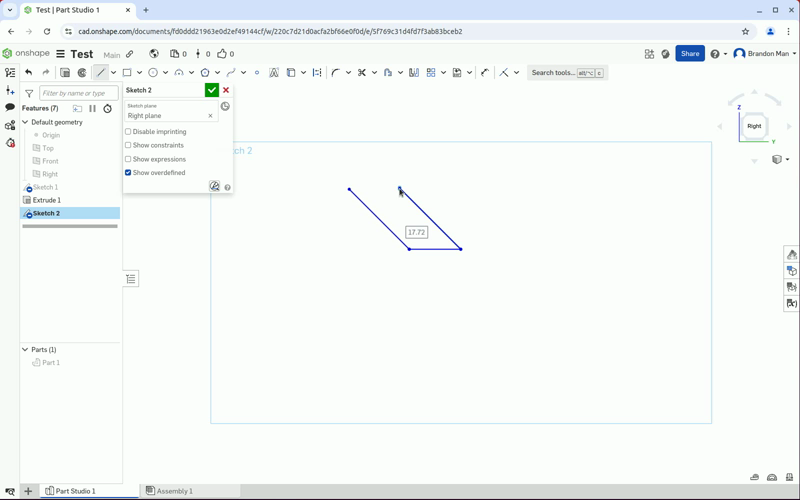
mouse_move(399, 188)
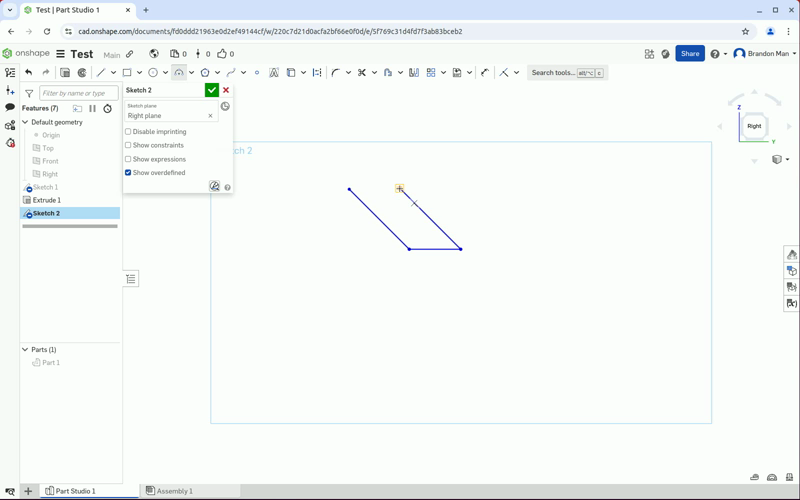
click(399, 188)
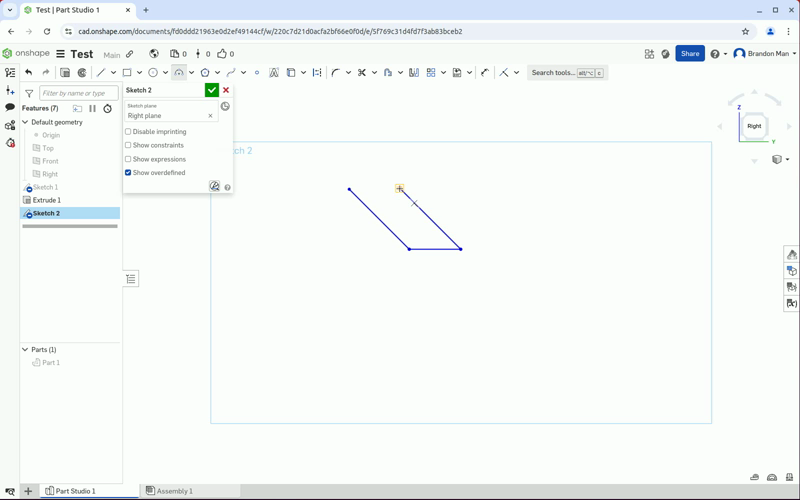
key_down(shift)
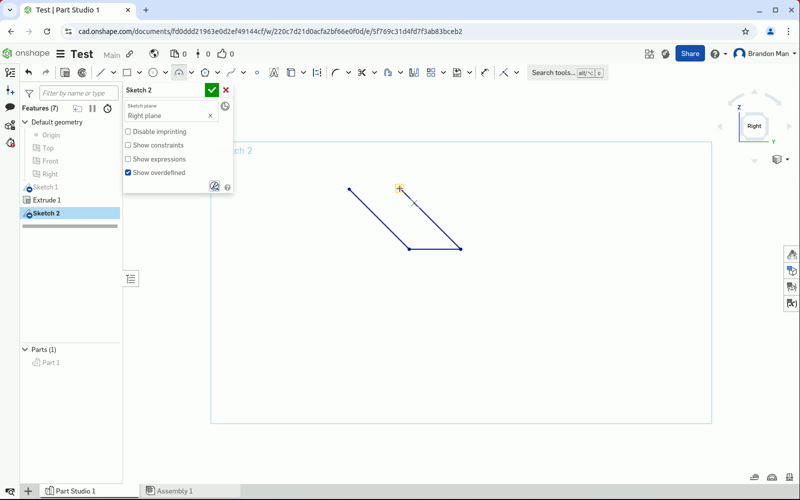
mouse_move(380, 180)
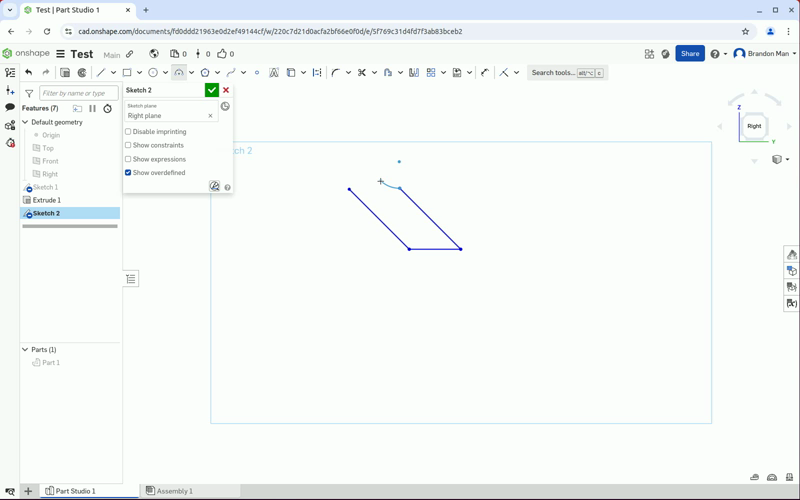
click(380, 180)
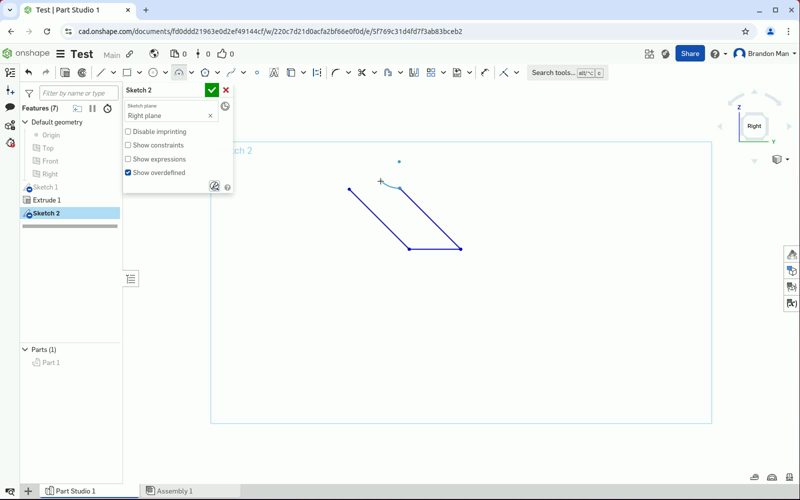
mouse_move(391, 182)
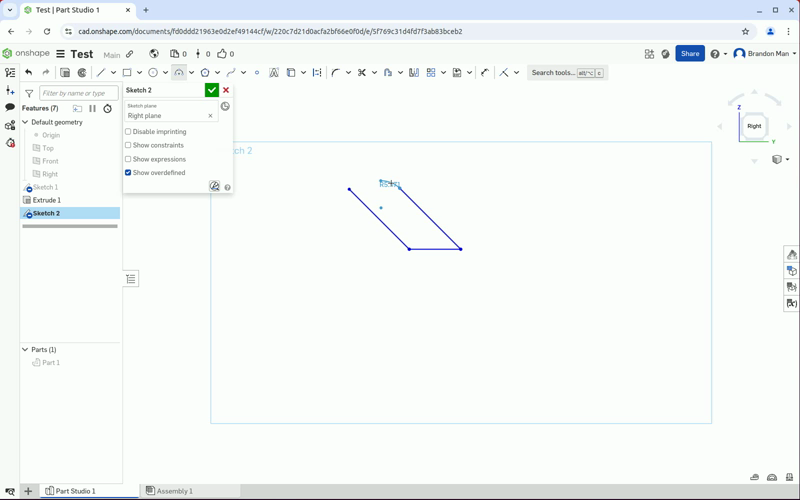
click(391, 182)
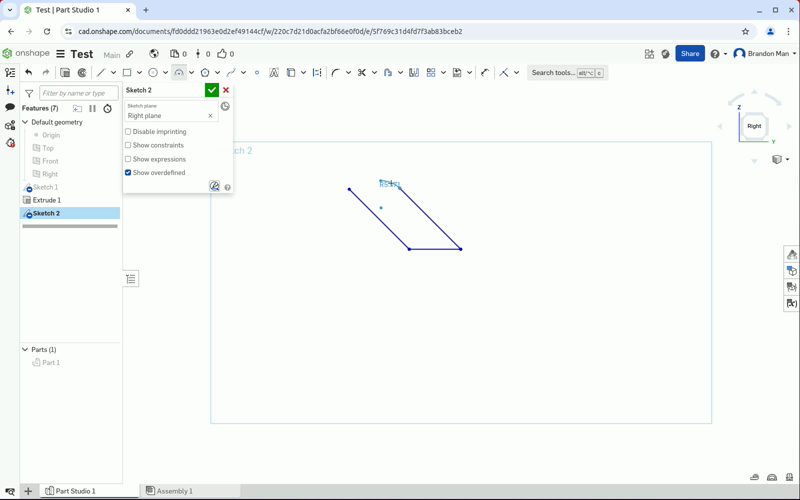
key_up(shift)
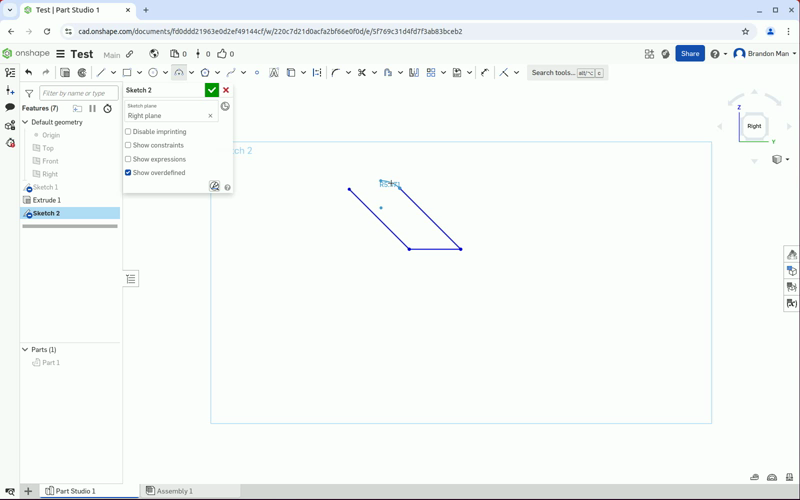
key(esc)
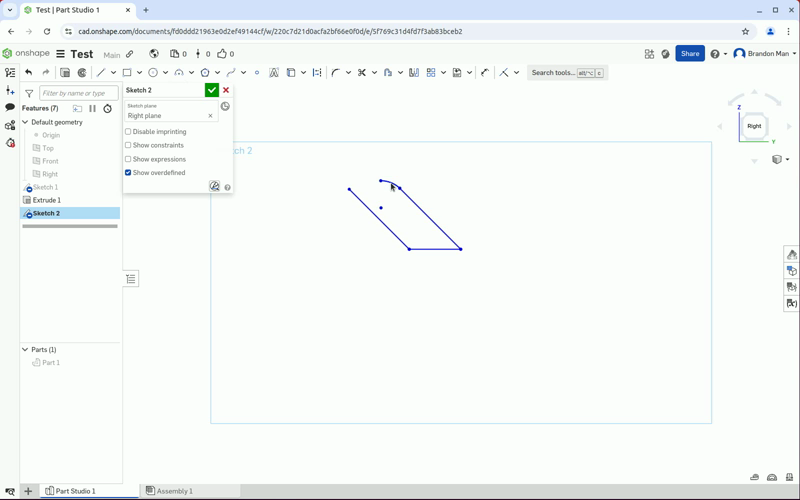
key(l)
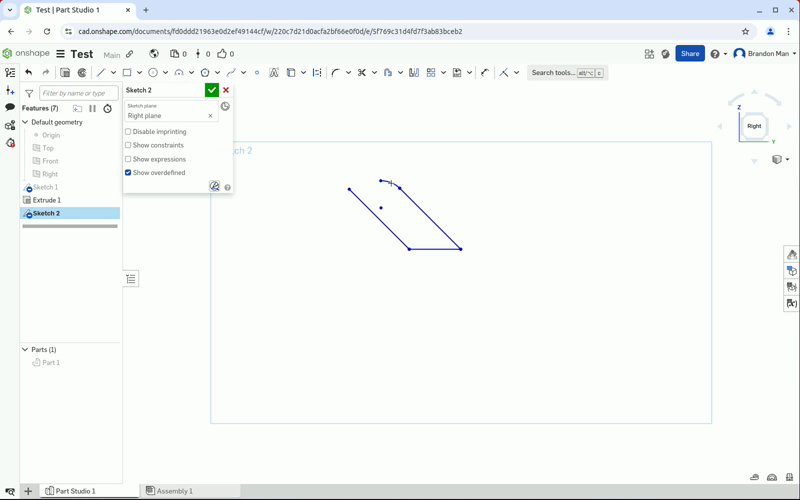
mouse_move(380, 180)
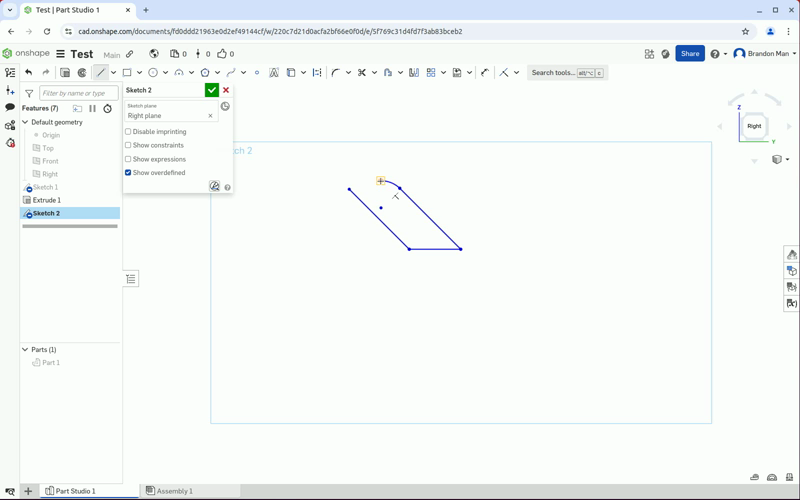
click(380, 180)
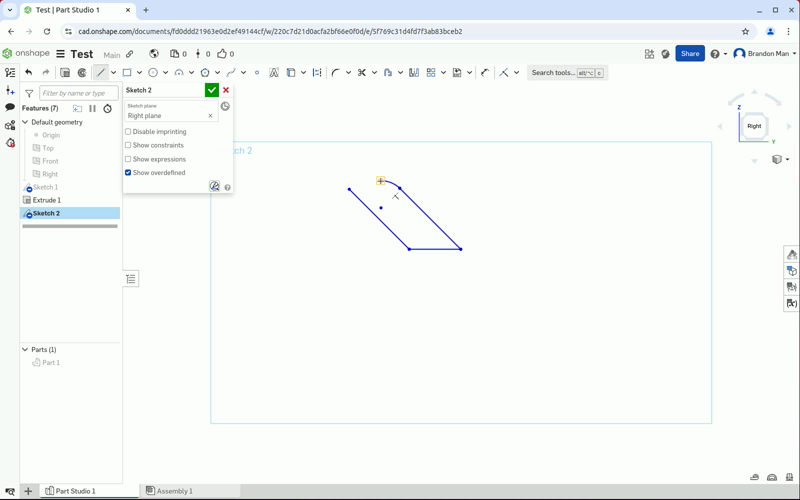
key_down(shift)
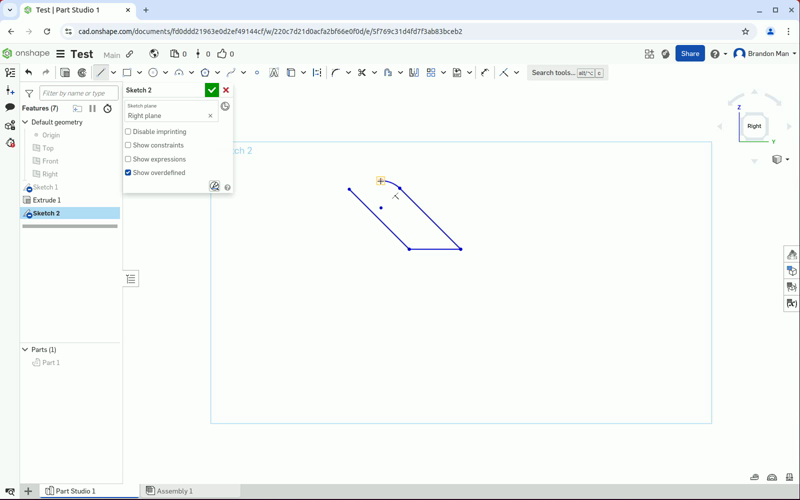
mouse_move(410, 180)
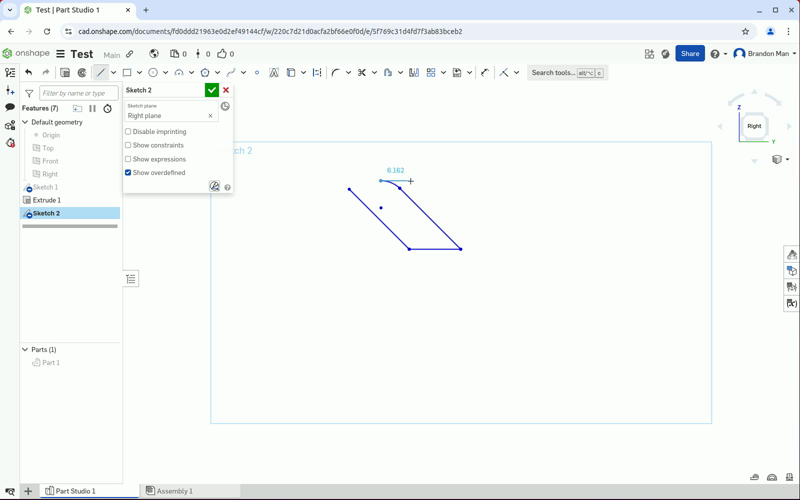
mouse_move(353, 180)
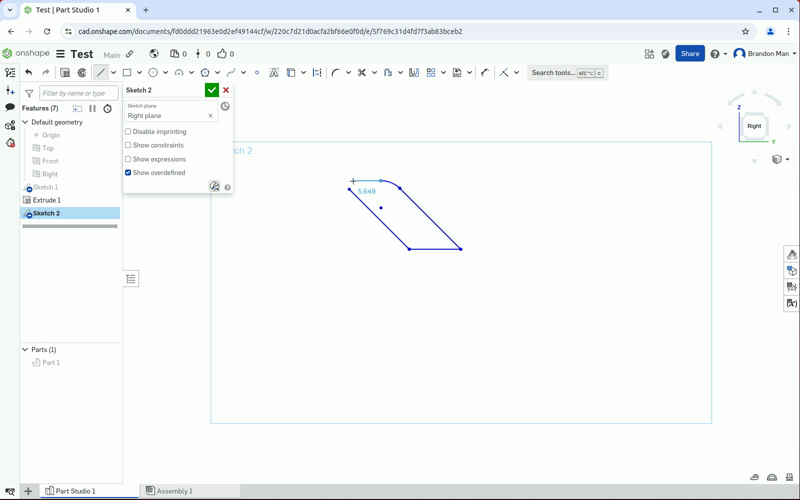
click(353, 180)
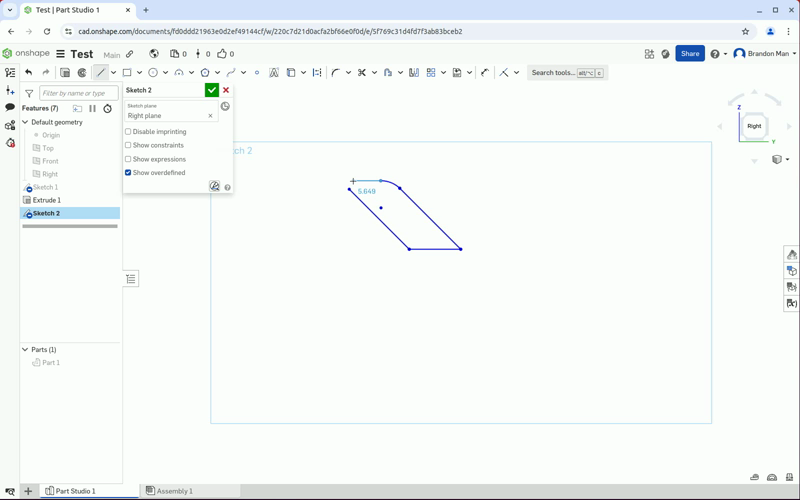
key_up(shift)
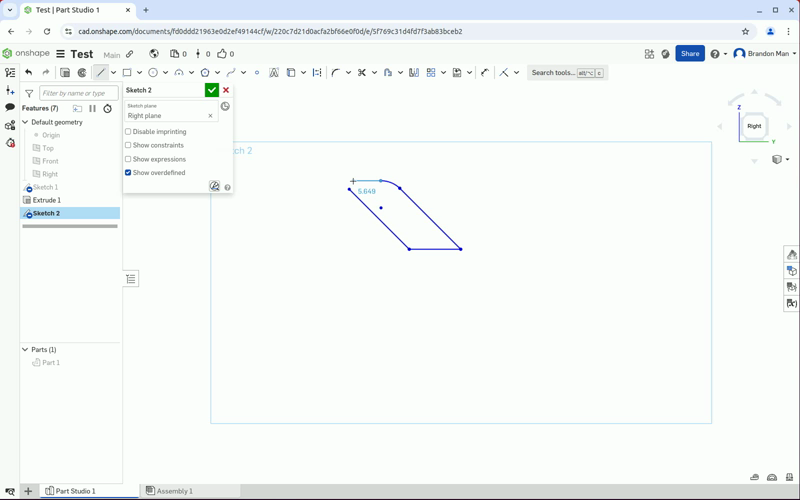
key(esc)
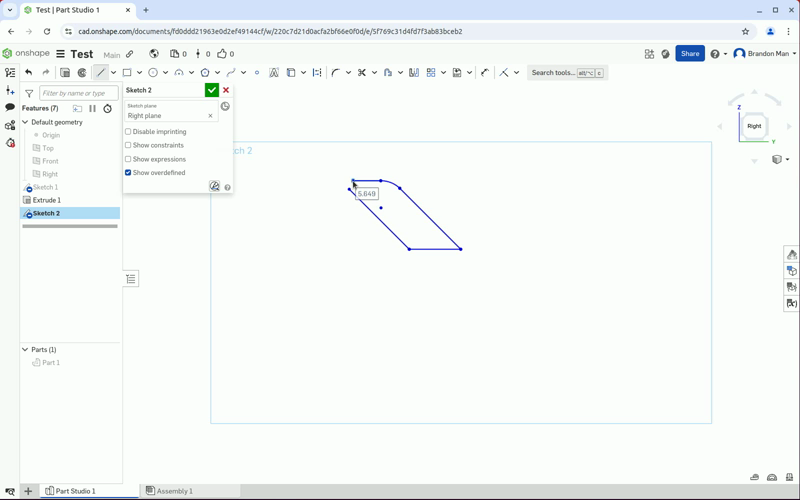
key(a)
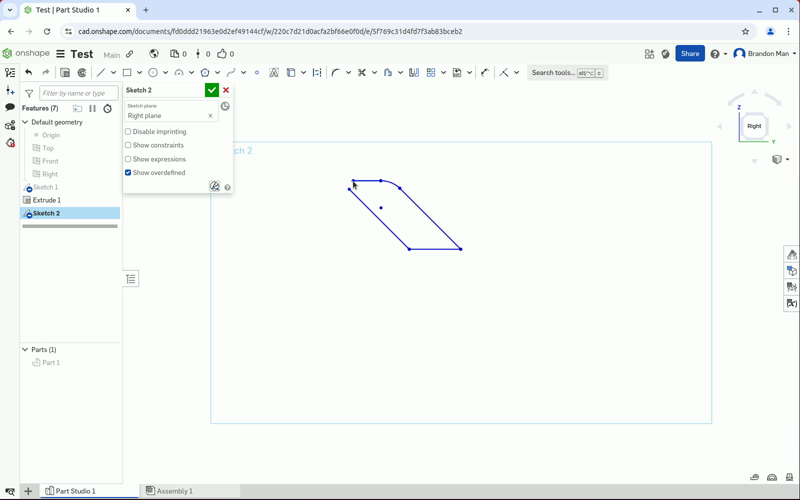
mouse_move(353, 180)
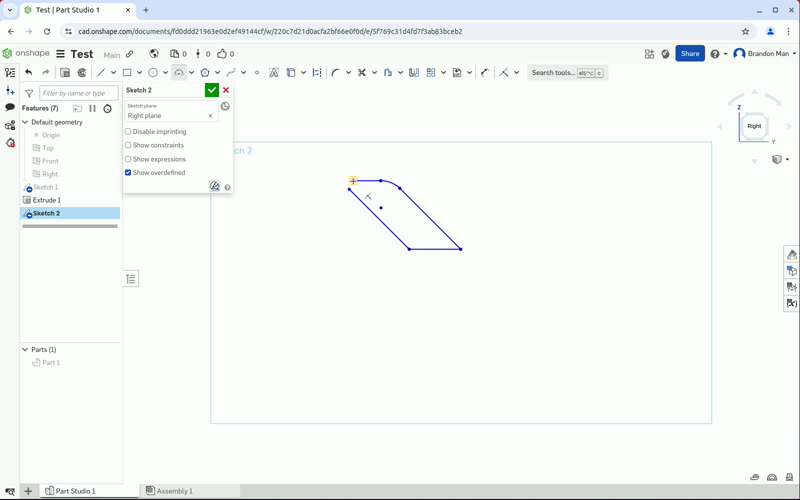
click(353, 180)
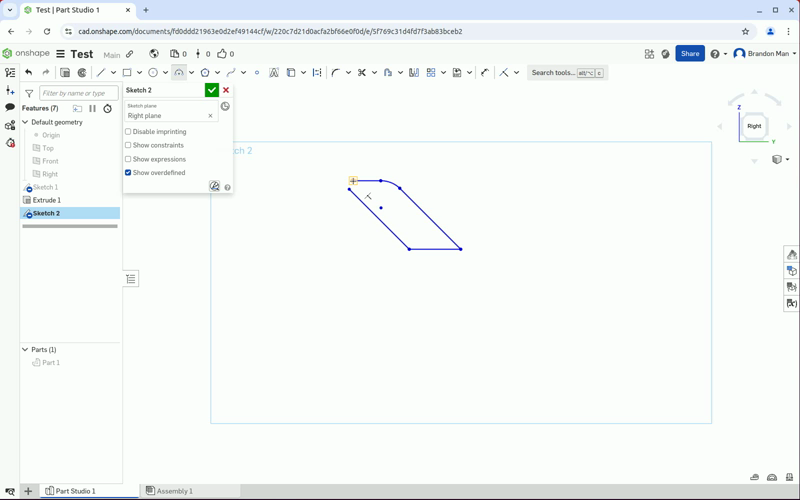
mouse_move(349, 189)
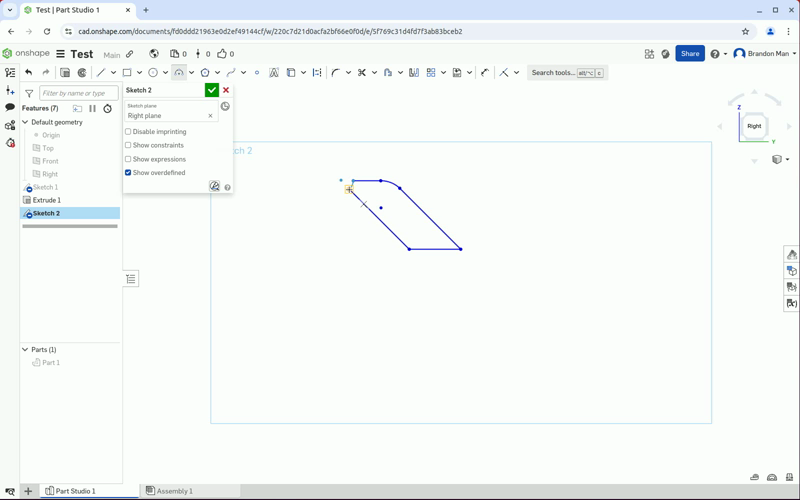
click(349, 189)
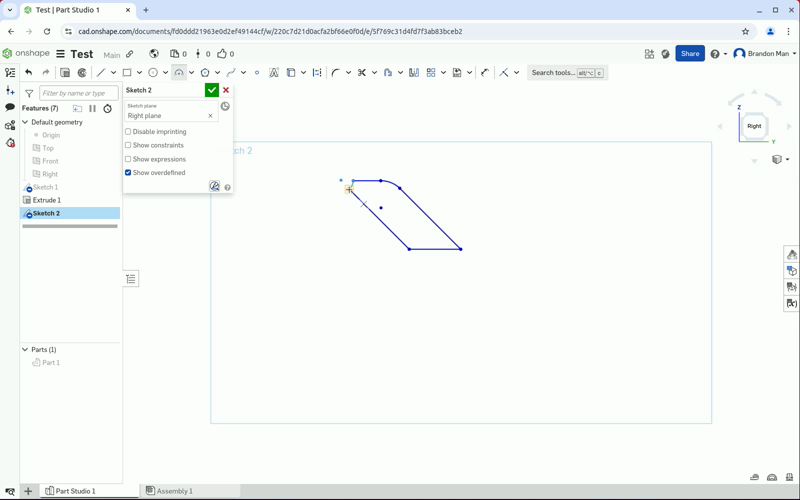
key_down(shift)
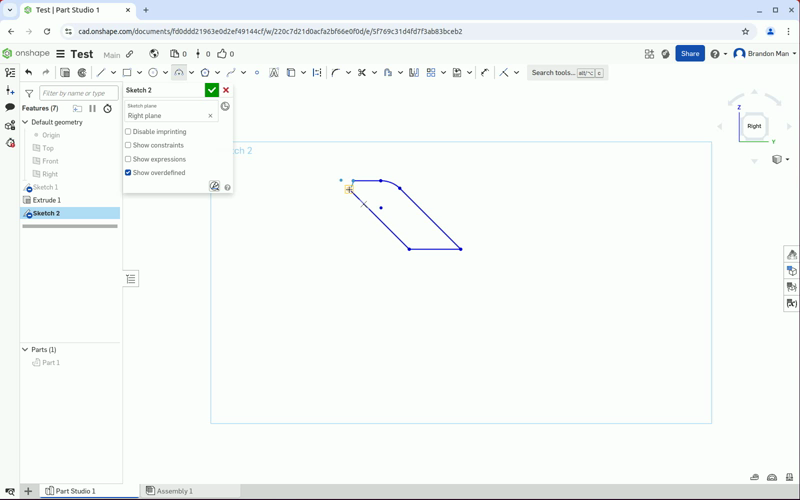
mouse_move(348, 183)
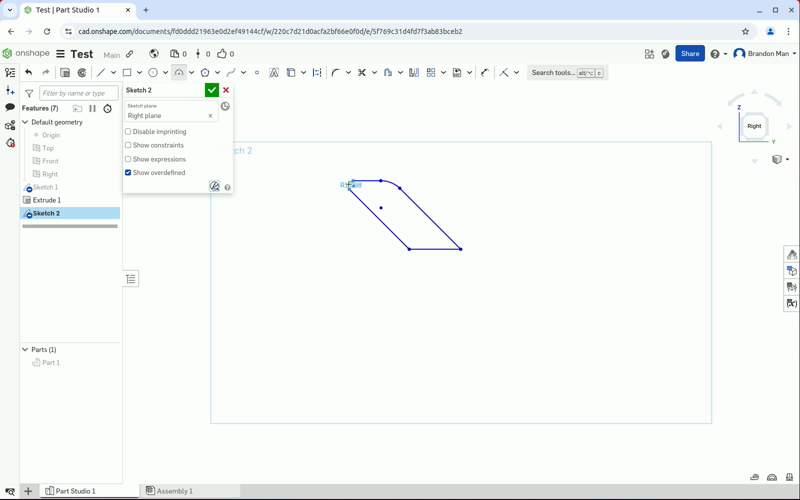
click(348, 183)
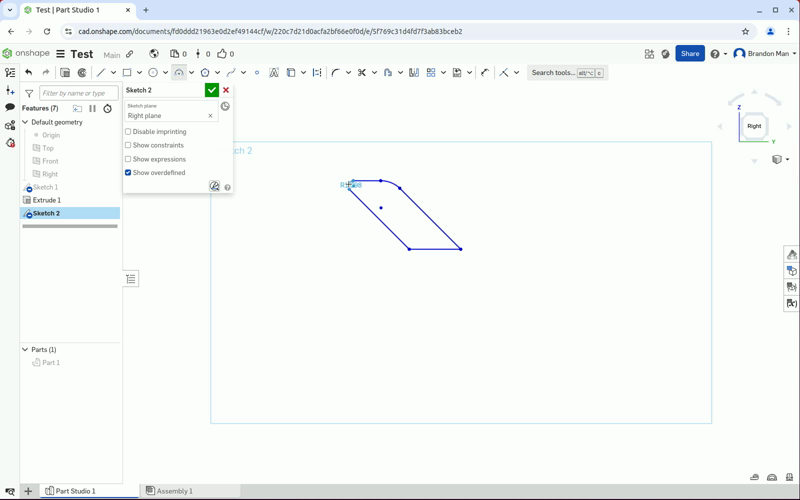
key_up(shift)
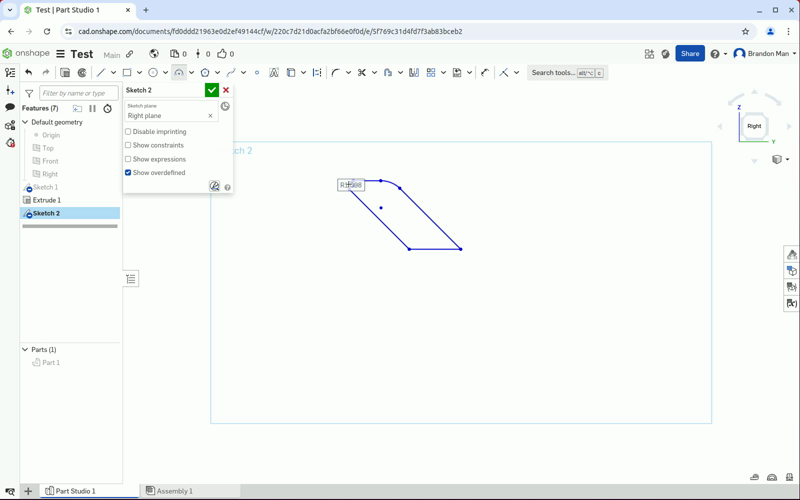
key(esc)
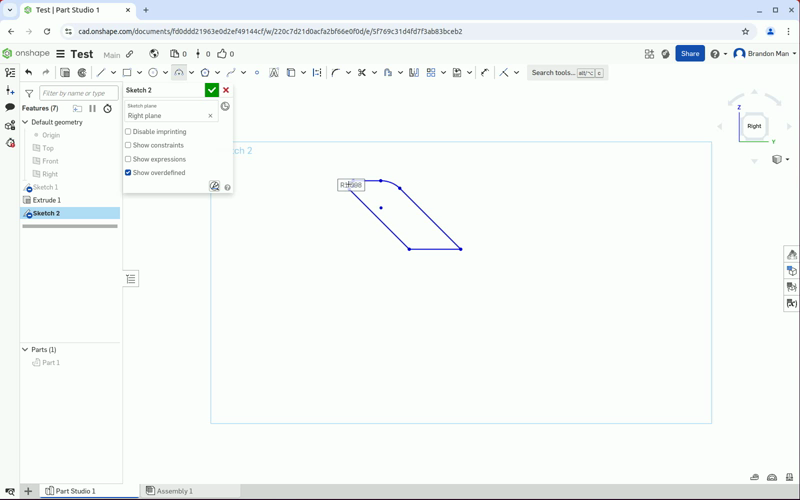
mouse_move(366, 198)
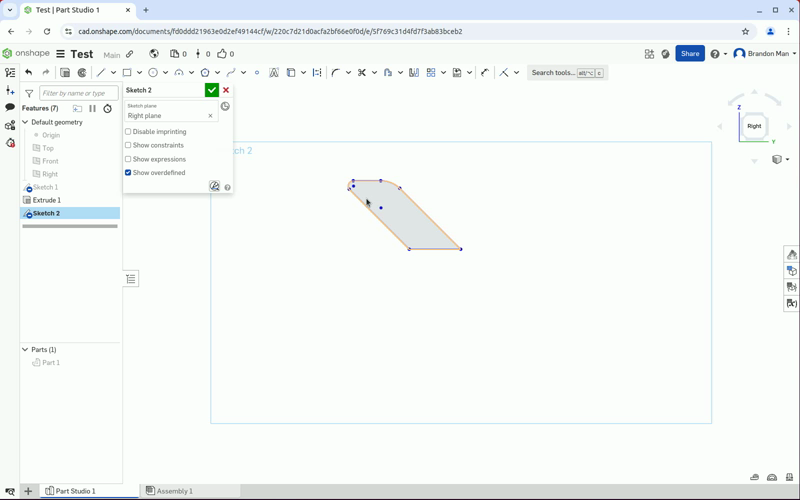
click(366, 198)
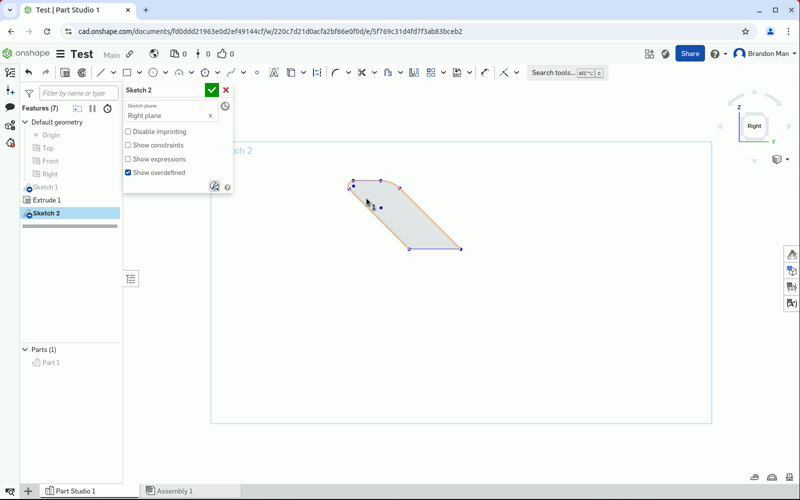
mouse_move(73, 352)
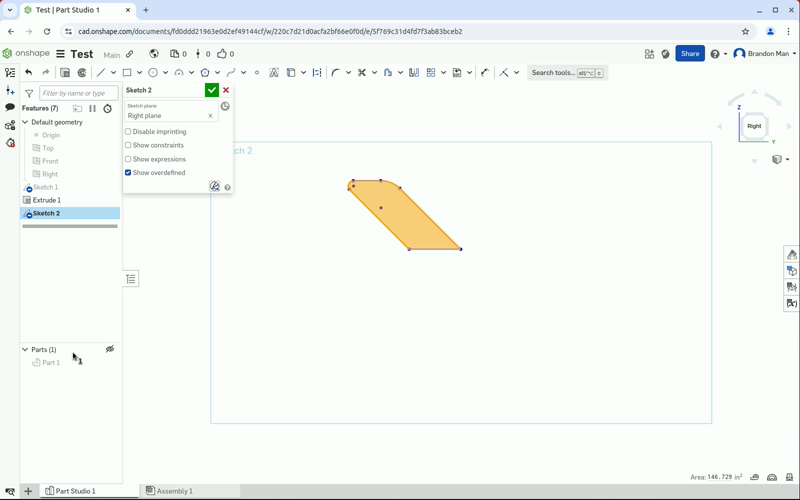
key(shift+y)
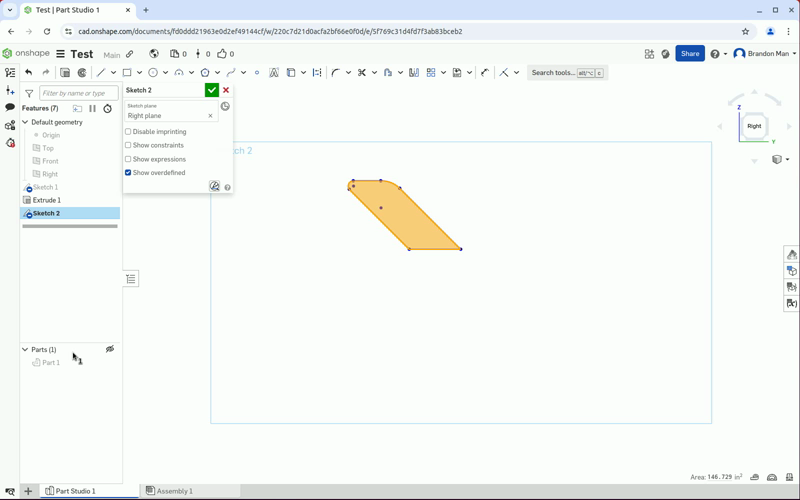
key(shift+e)
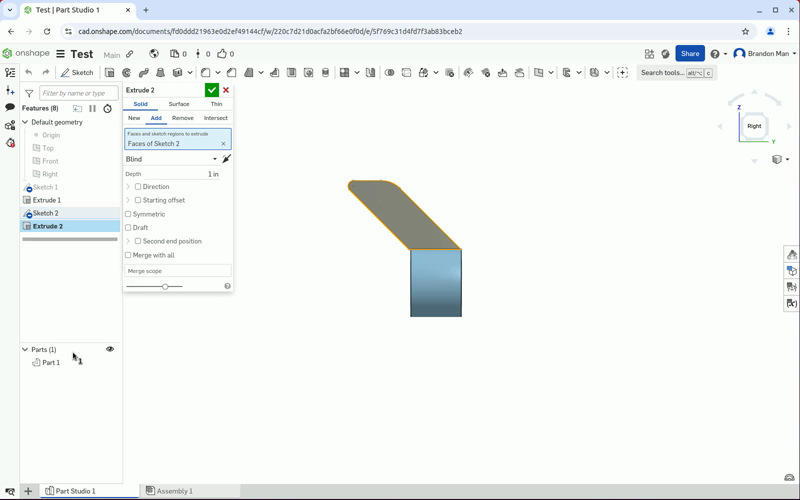
mouse_move(143, 106)
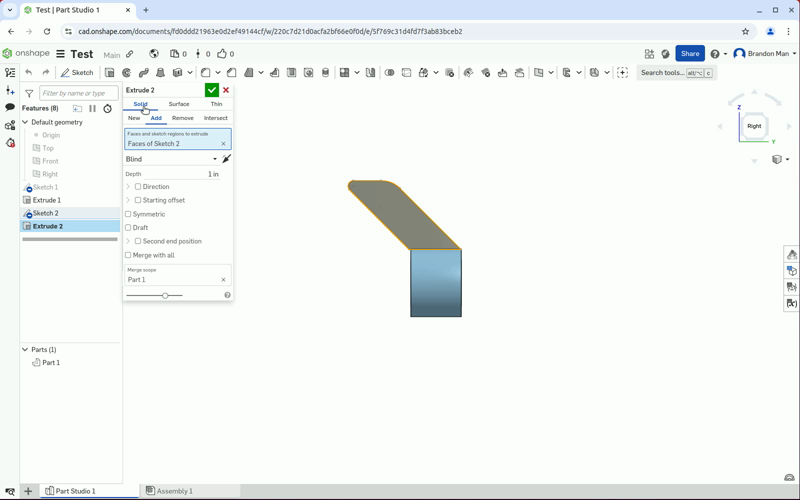
click(143, 106)
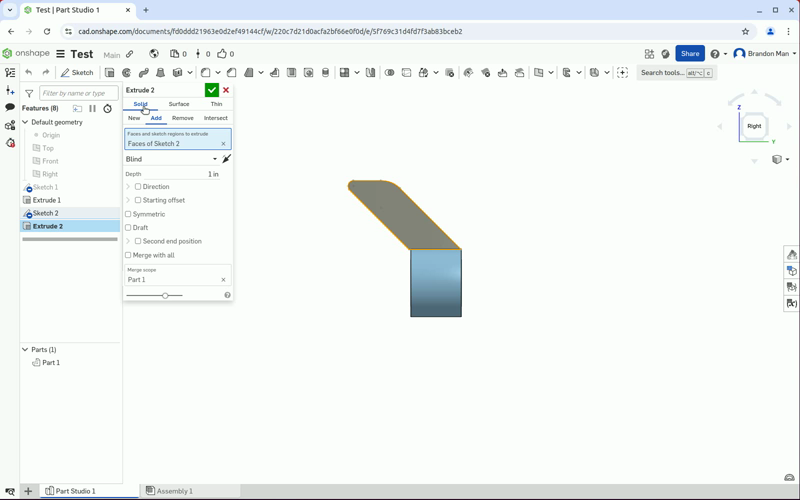
mouse_move(137, 120)
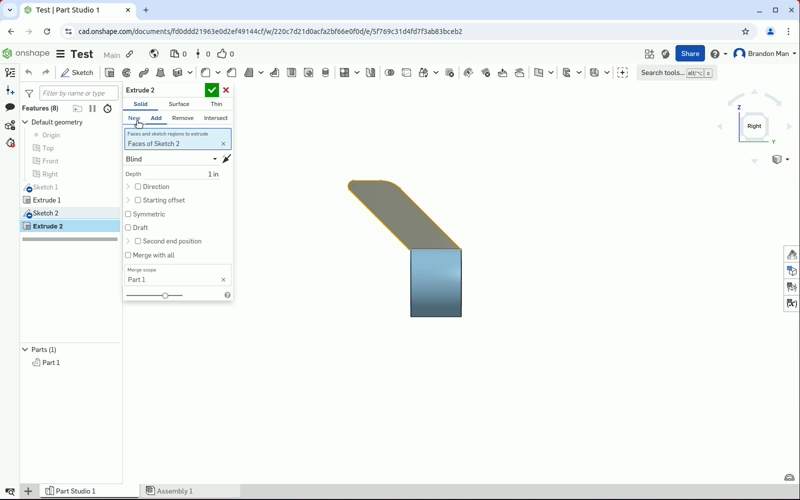
click(137, 120)
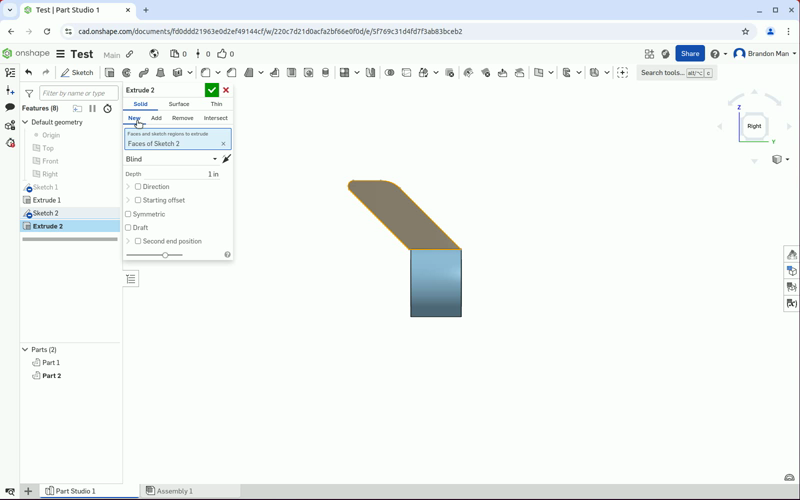
key(tab, 4)
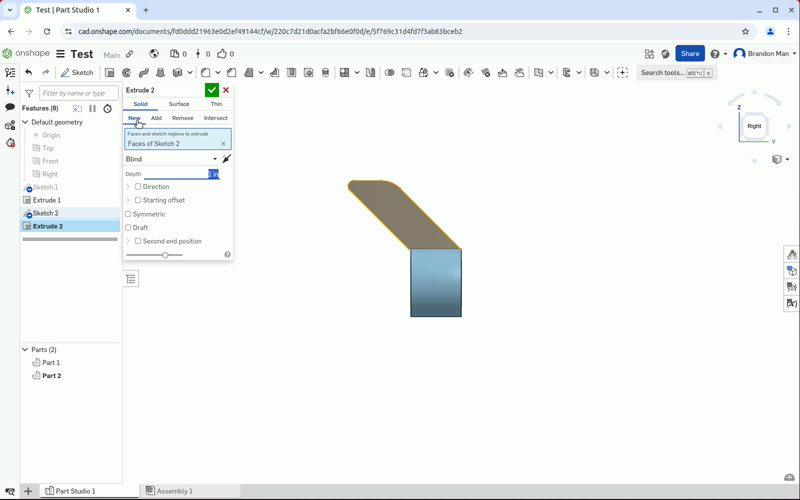
text(5.296)
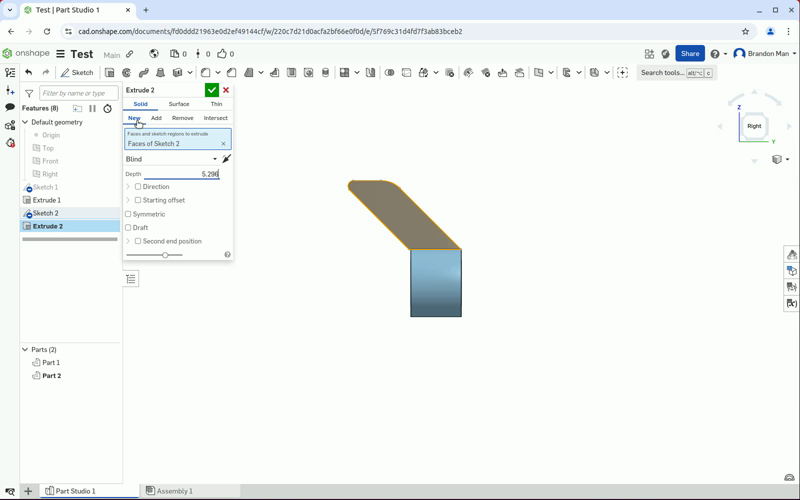
key(tab, 3)
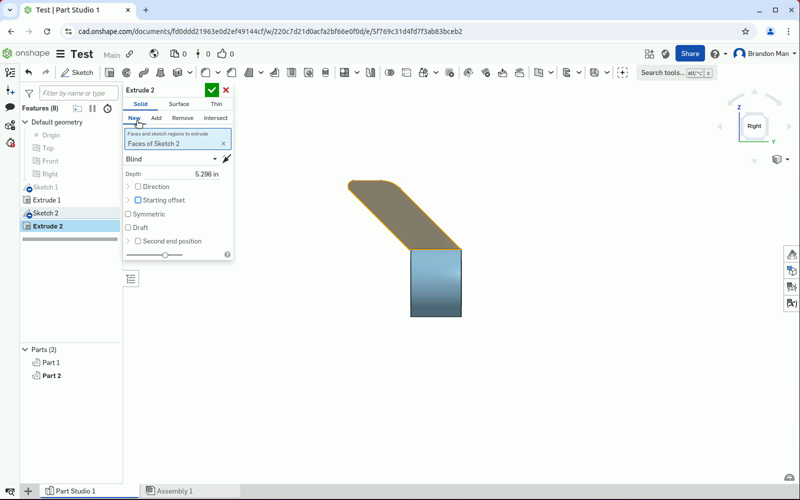
key(tab, 2)
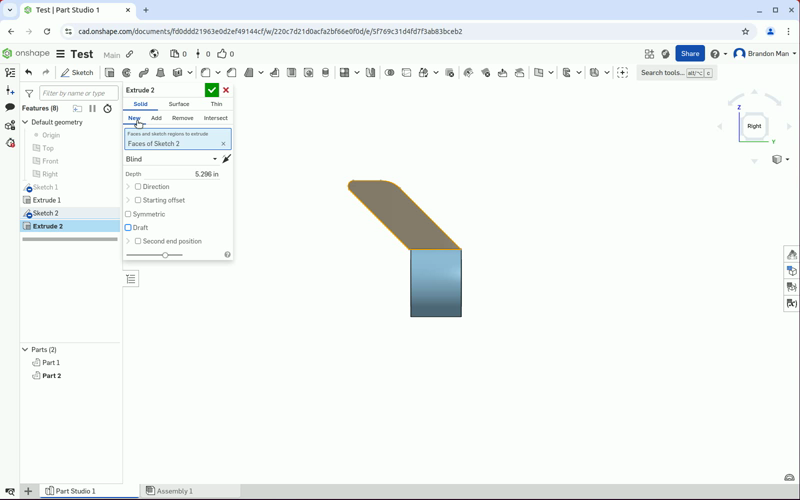
key(space)
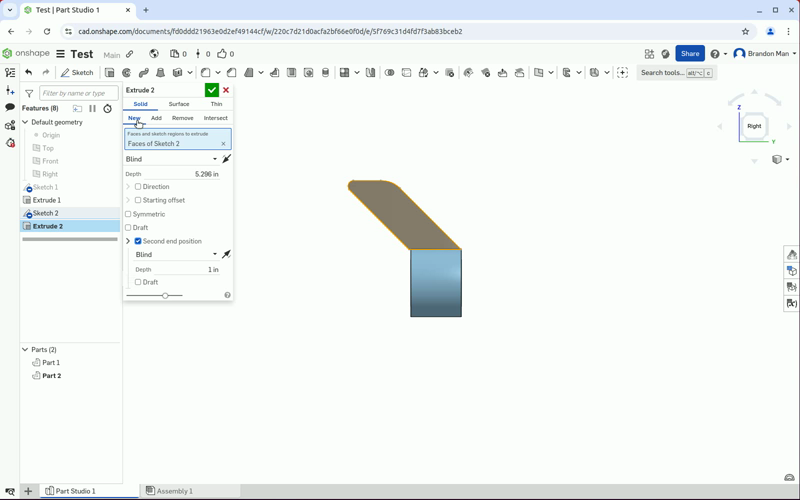
key(tab, 3)
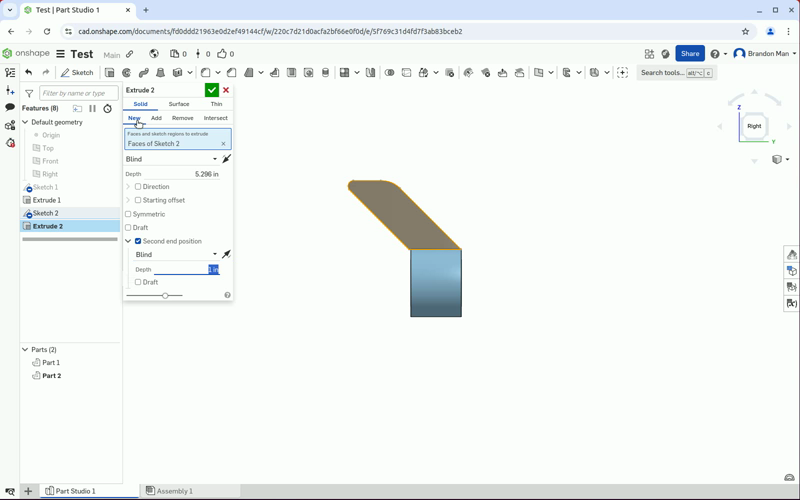
text(5.296)
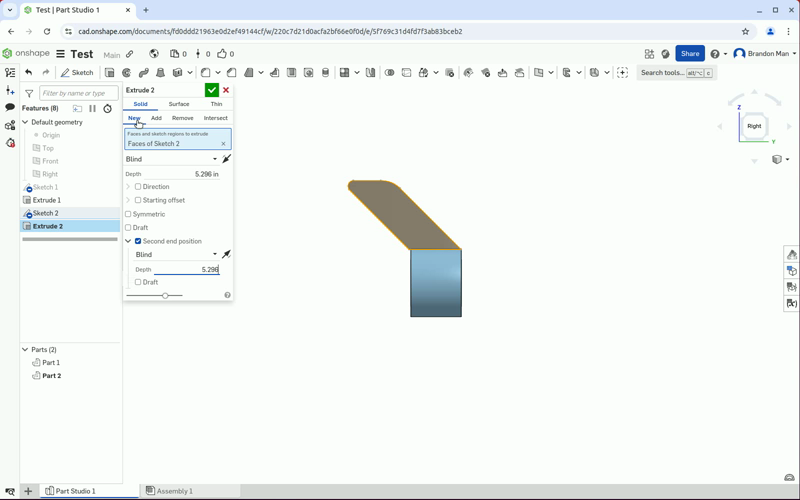
key(enter)
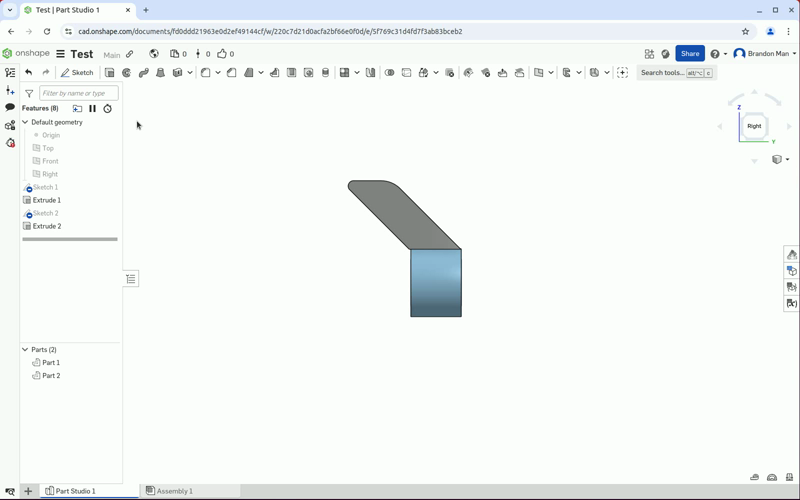
key(shift+h)
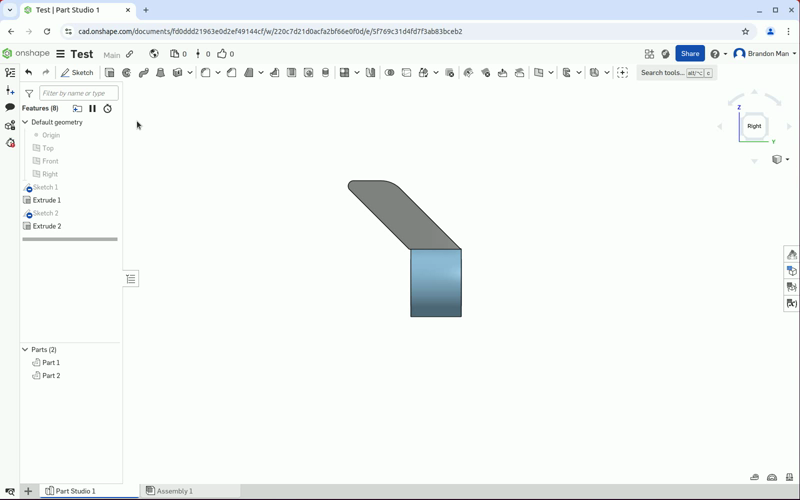
key(shift+h)
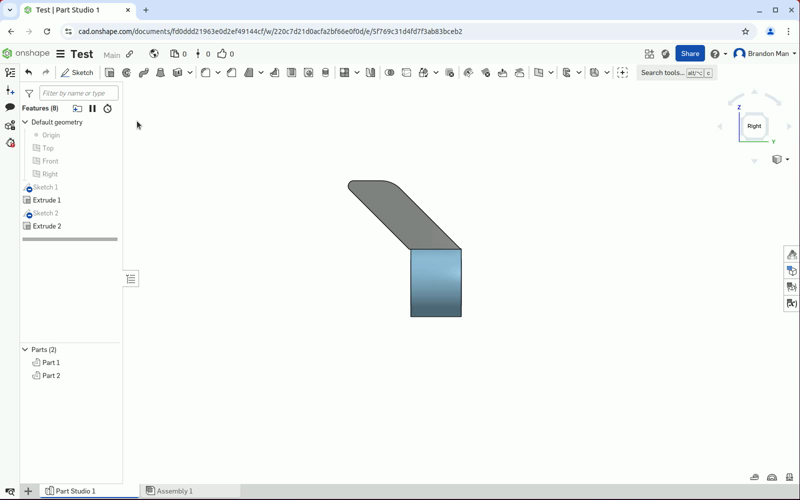
key(shift+7)
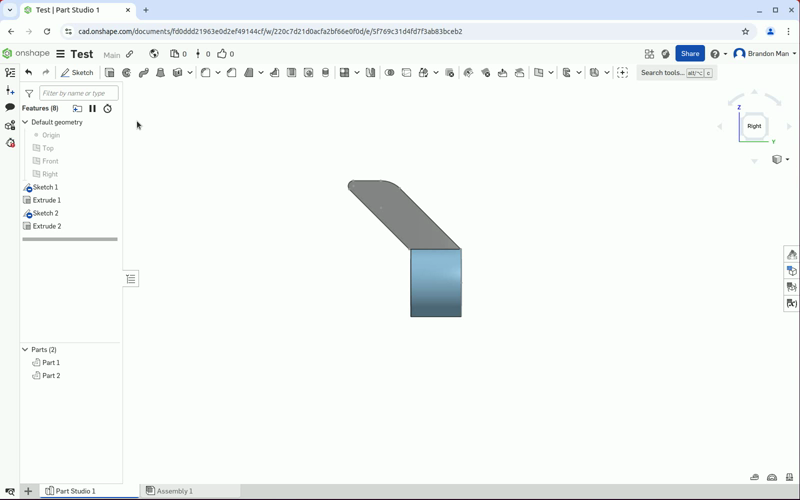
key(right, 2)
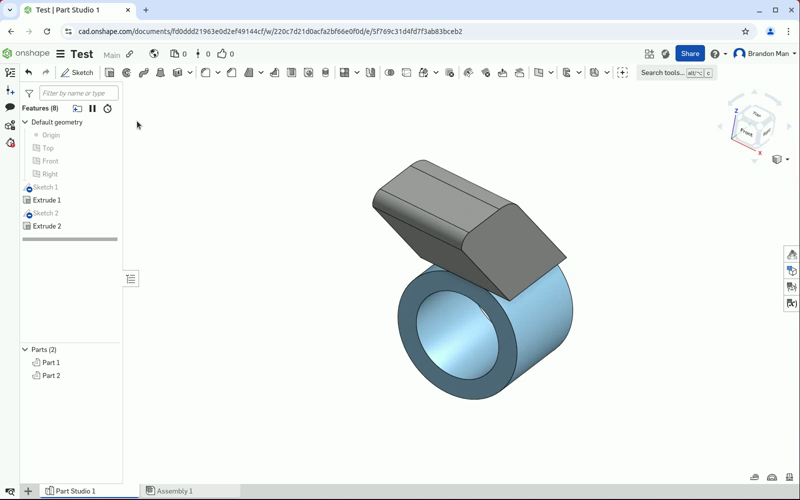
key(down, 2)
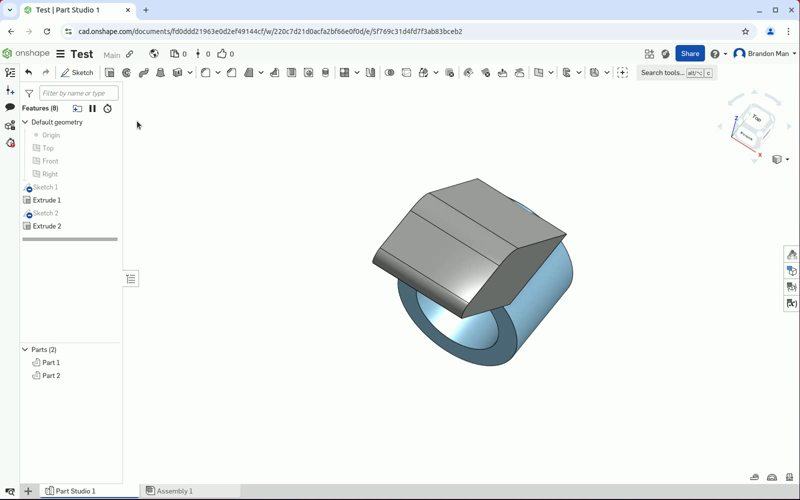
key(up, 2)
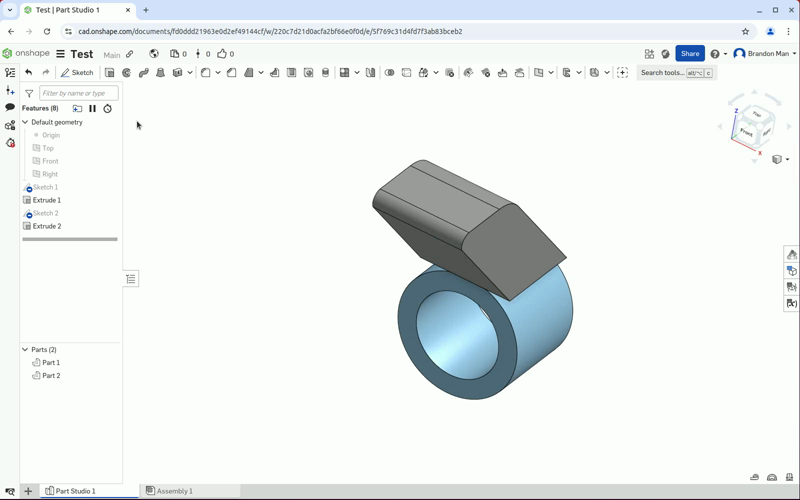
key(left, 2)
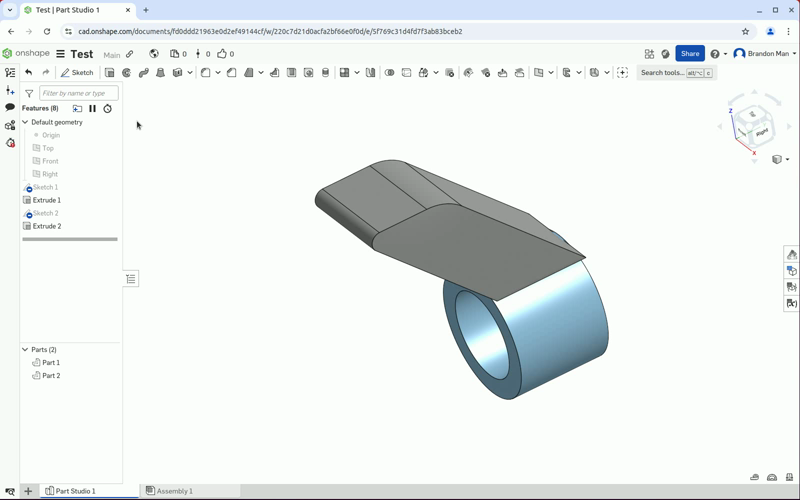
mouse_move(73, 189)
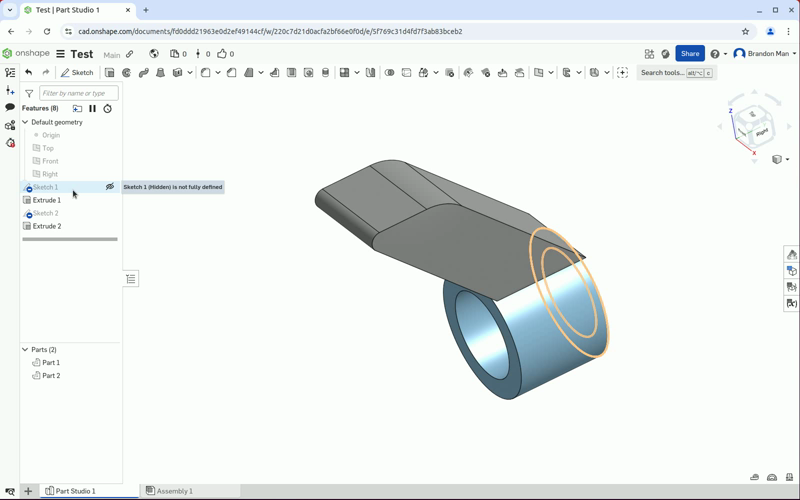
click(73, 189)